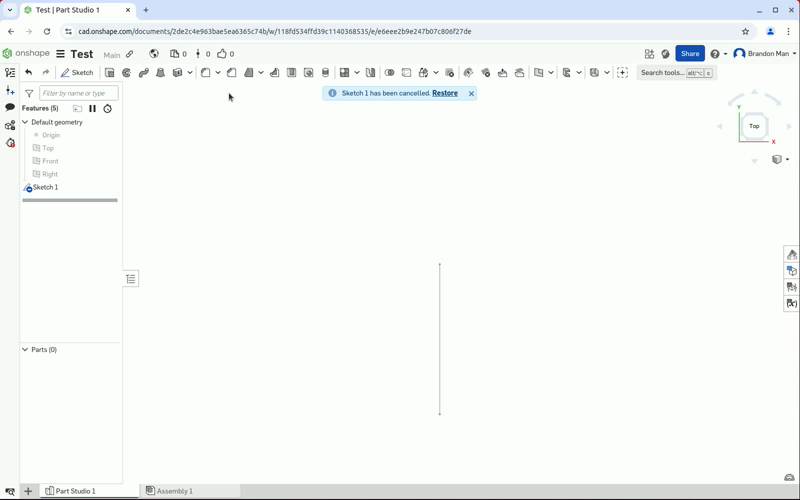
key(shift+h)
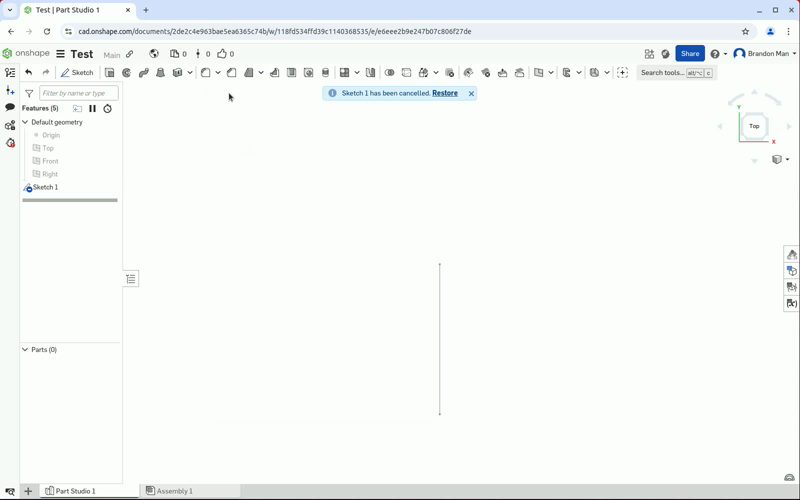
key(shift+s)
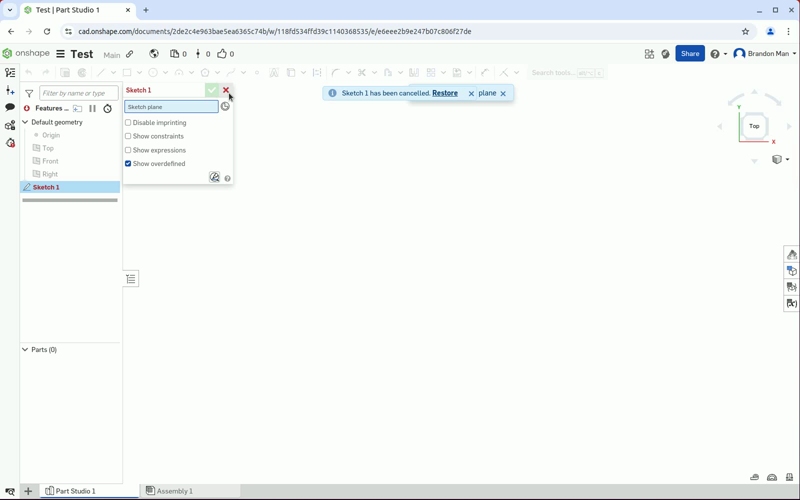
mouse_move(73, 150)
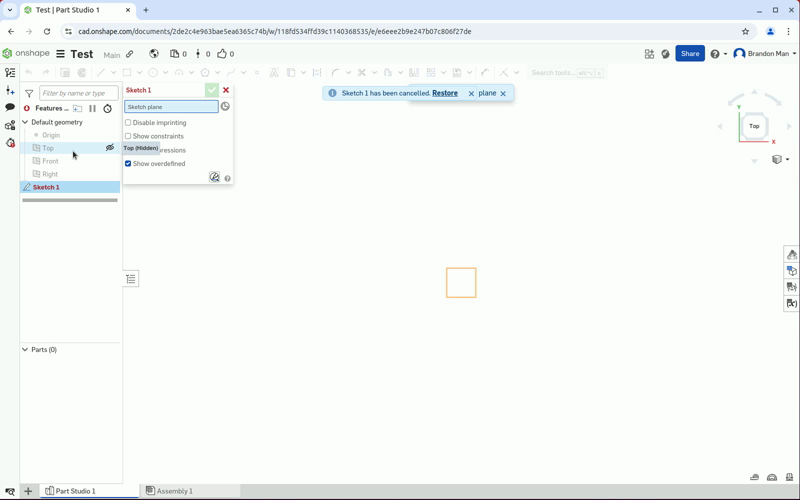
click(73, 150)
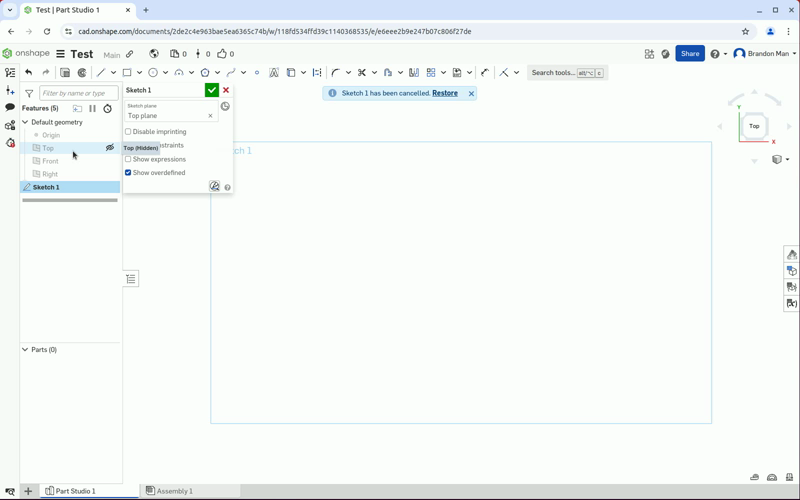
mouse_move(73, 352)
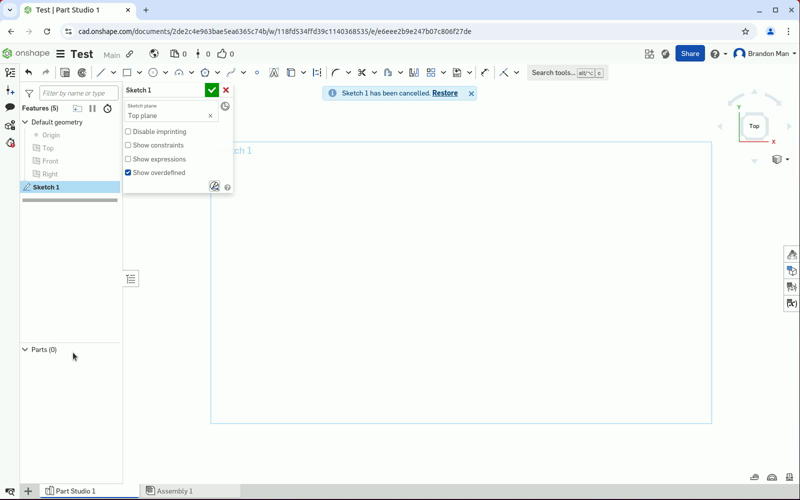
key(y)
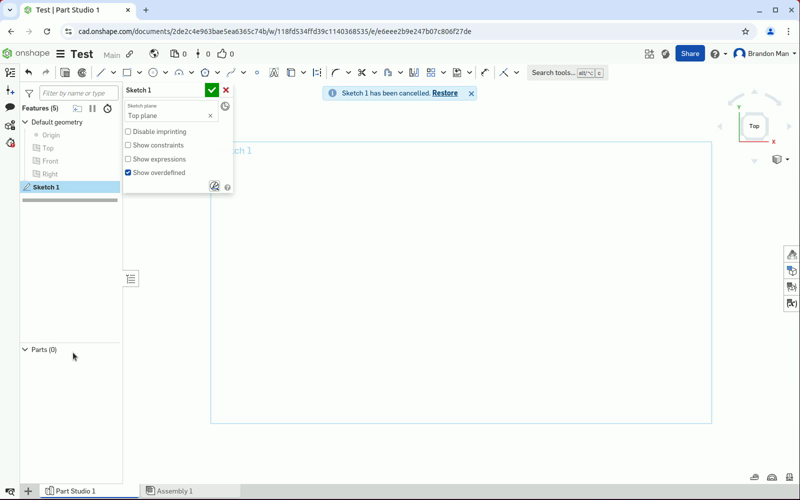
key(l)
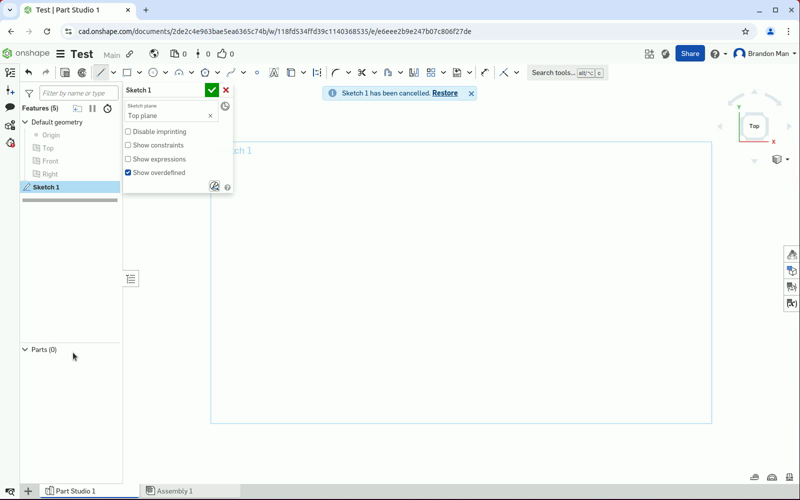
key_down(shift)
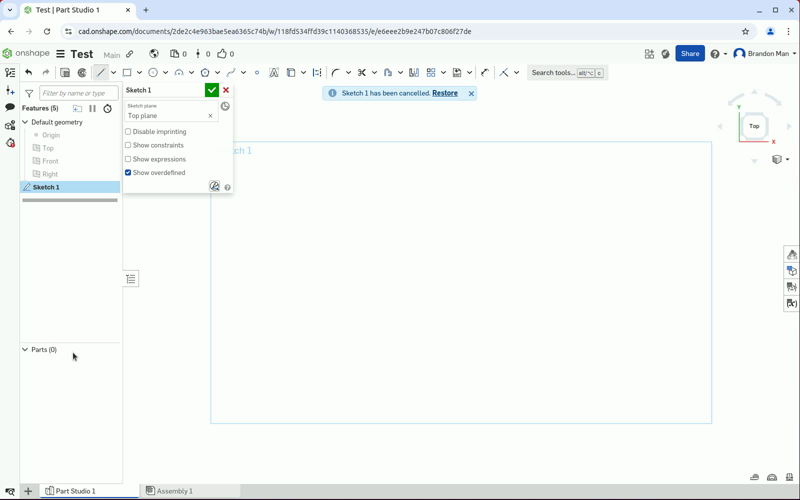
mouse_move(412, 303)
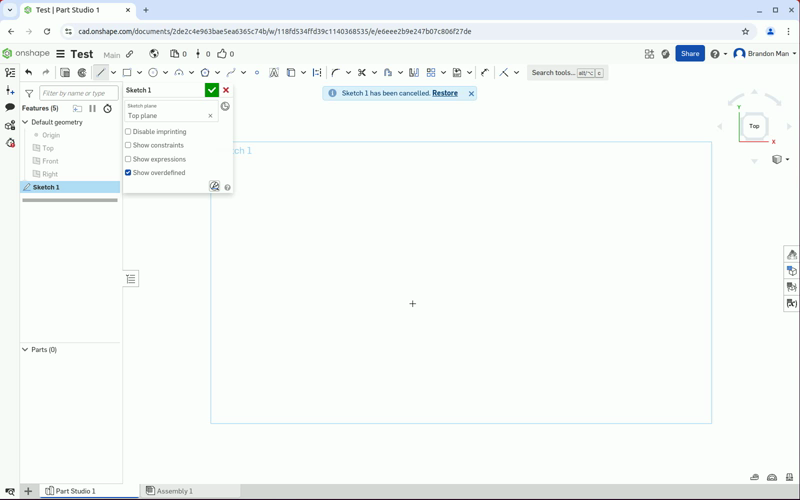
click(412, 303)
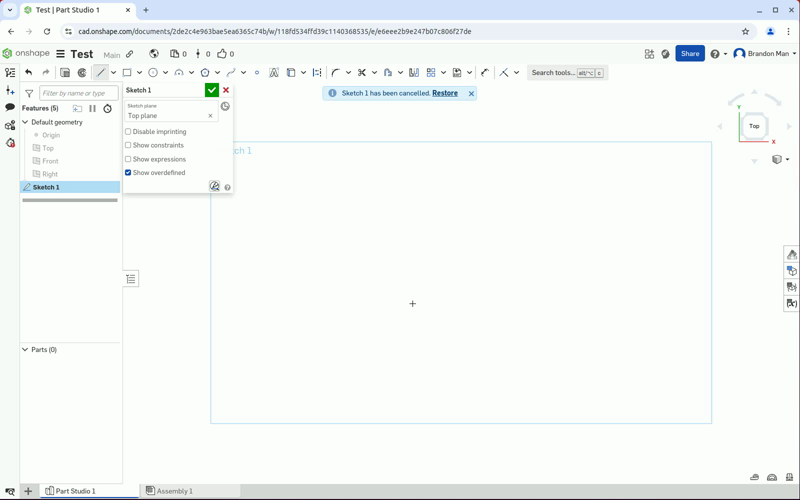
key_up(shift)
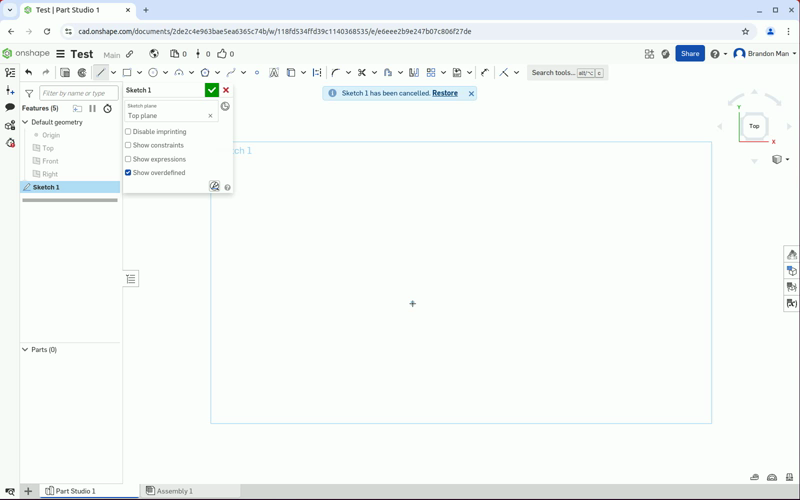
key_down(shift)
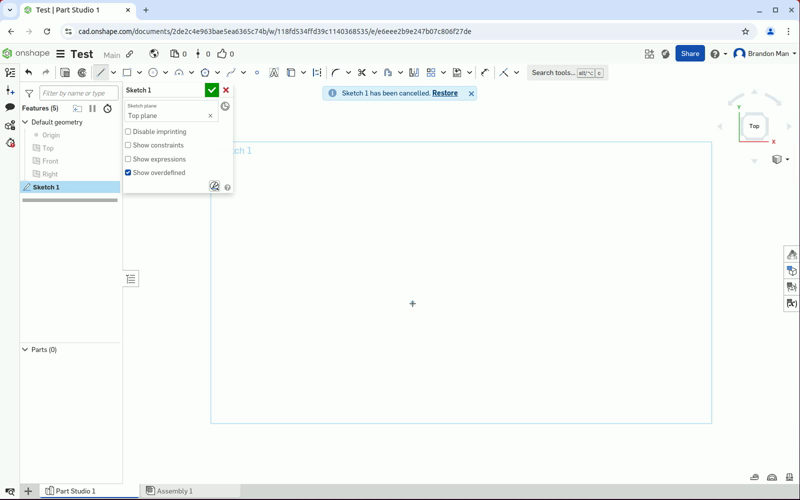
mouse_move(513, 303)
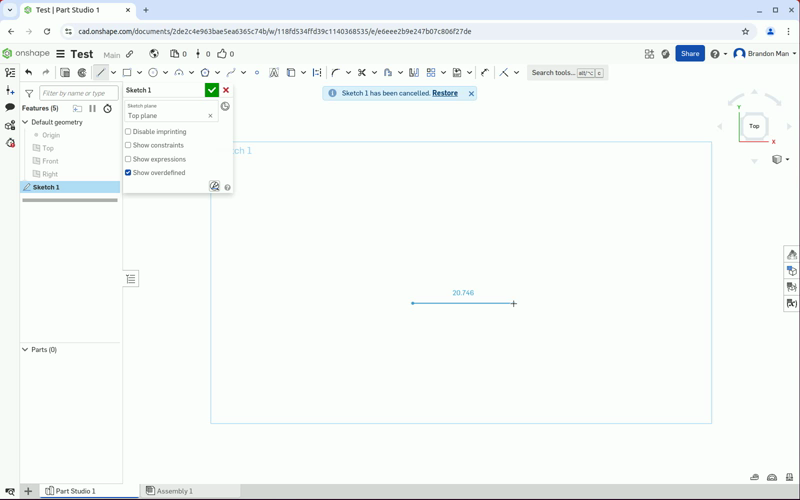
click(513, 303)
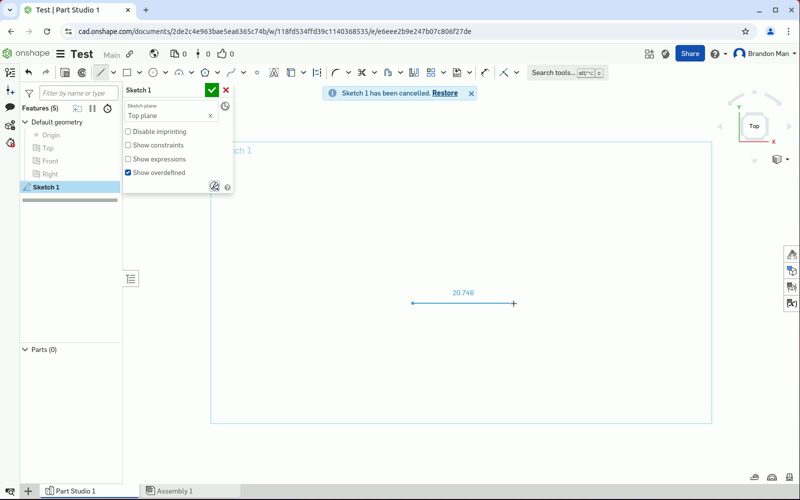
key_up(shift)
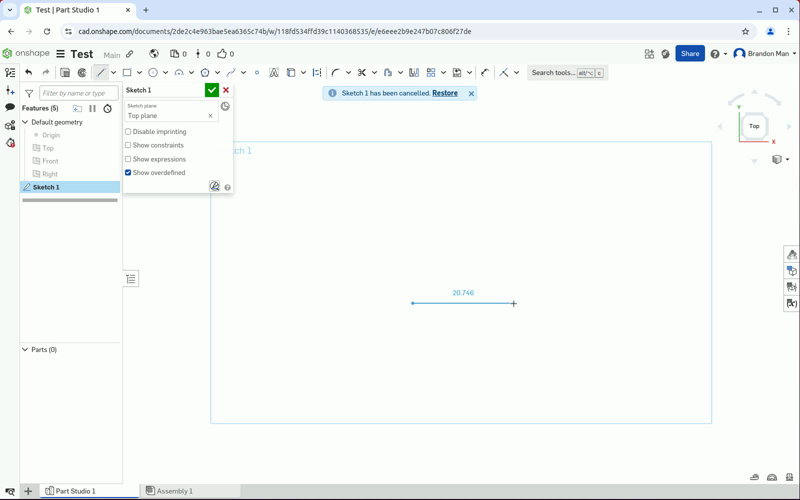
key_down(shift)
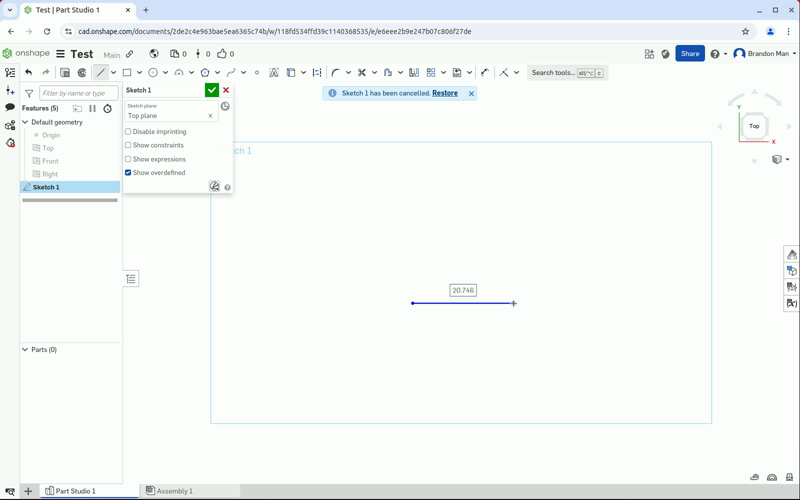
mouse_move(543, 303)
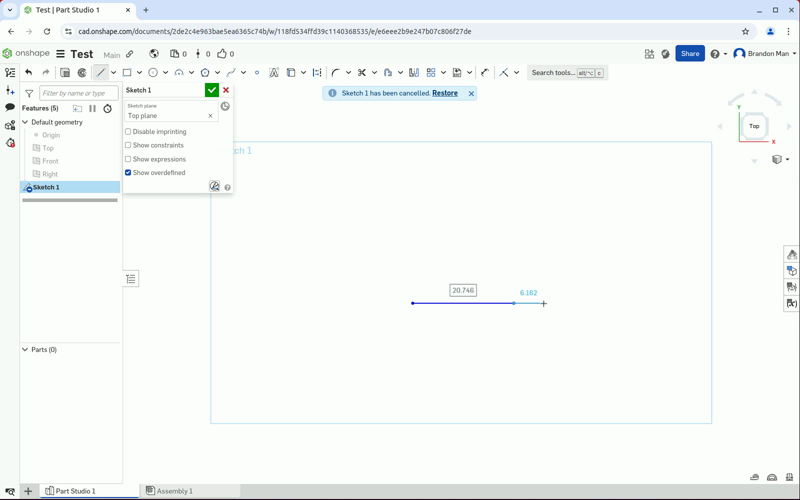
mouse_move(513, 254)
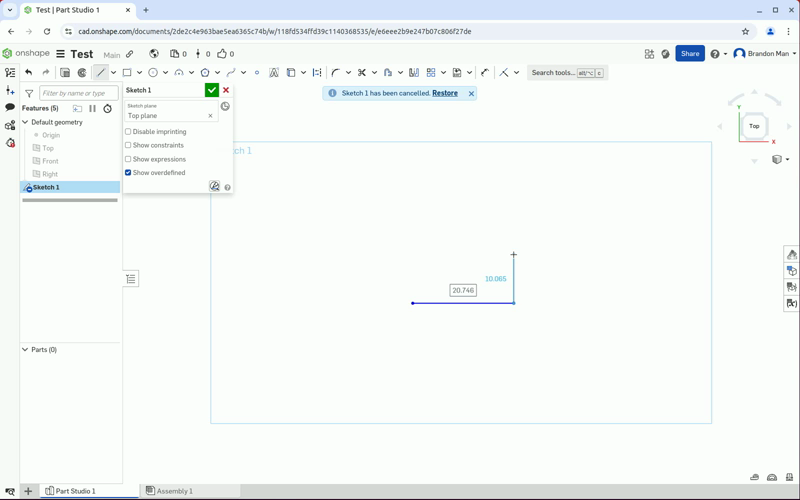
click(513, 254)
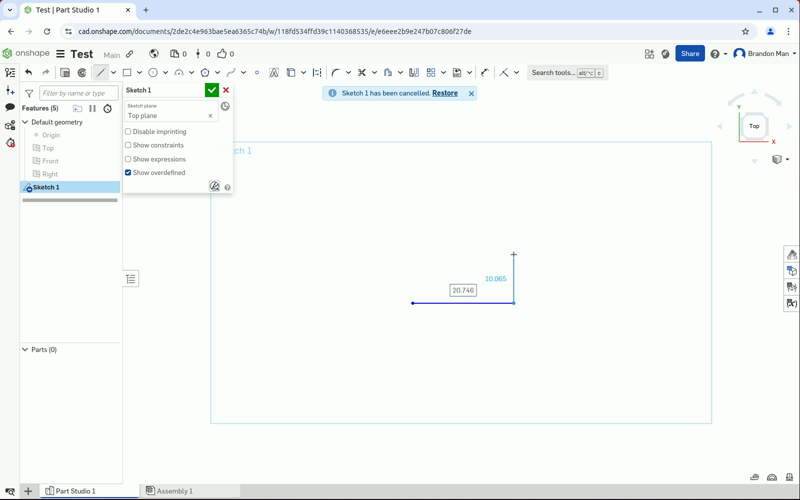
key_up(shift)
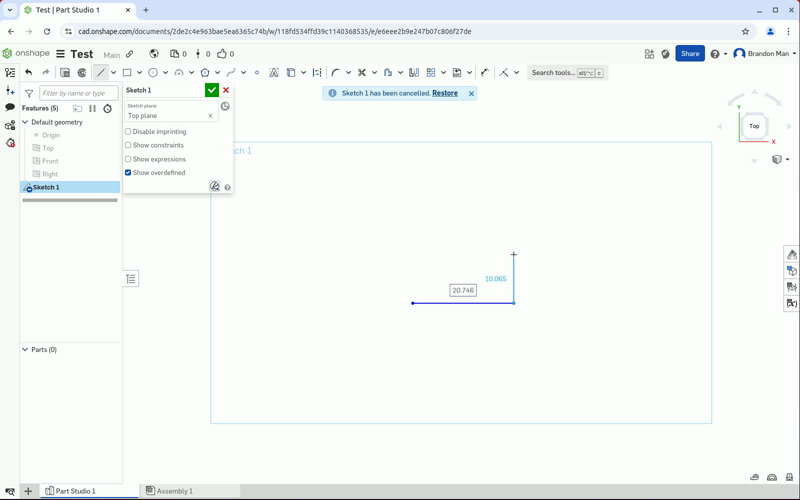
key_down(shift)
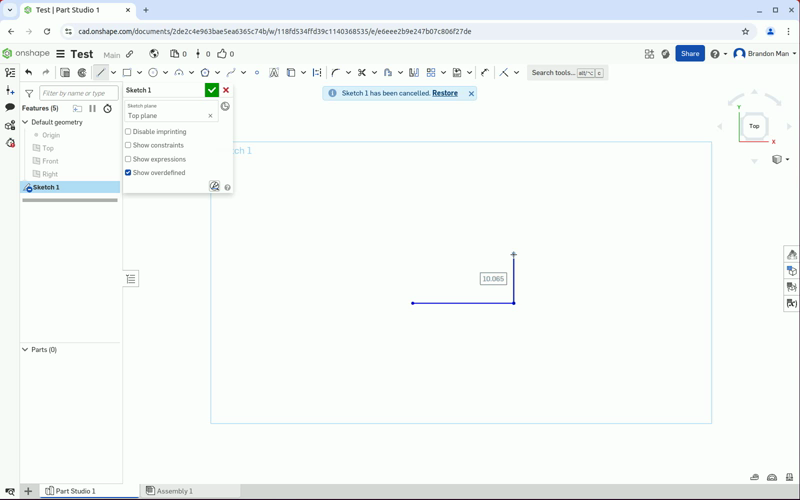
mouse_move(412, 254)
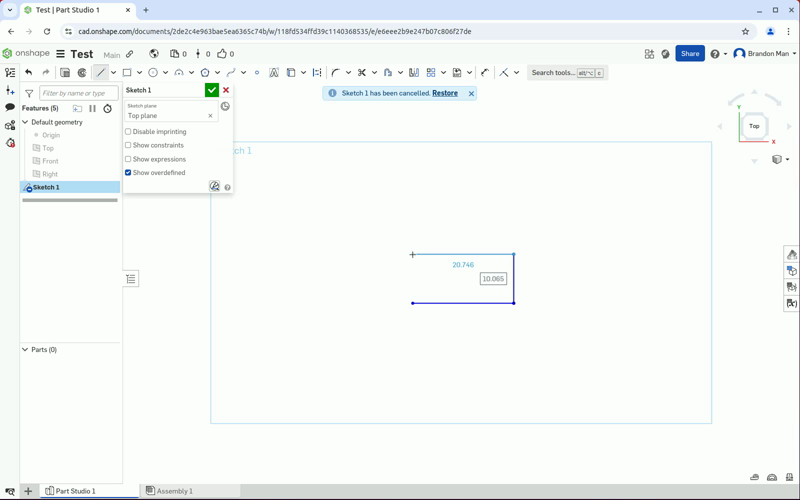
click(412, 254)
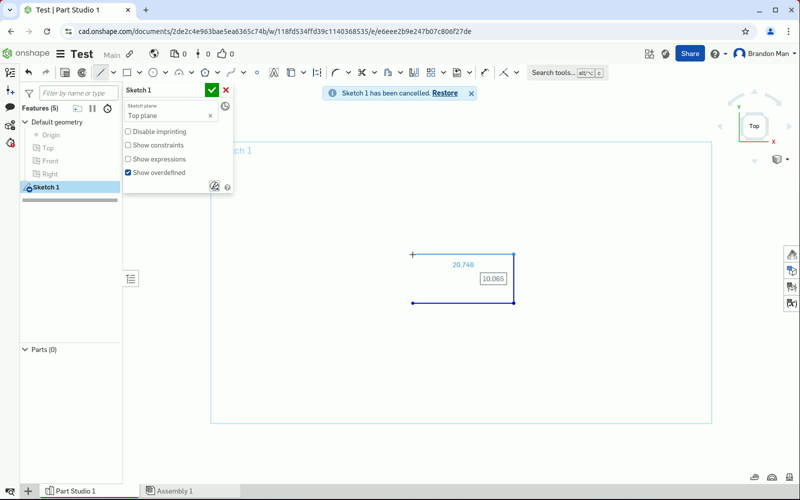
key_up(shift)
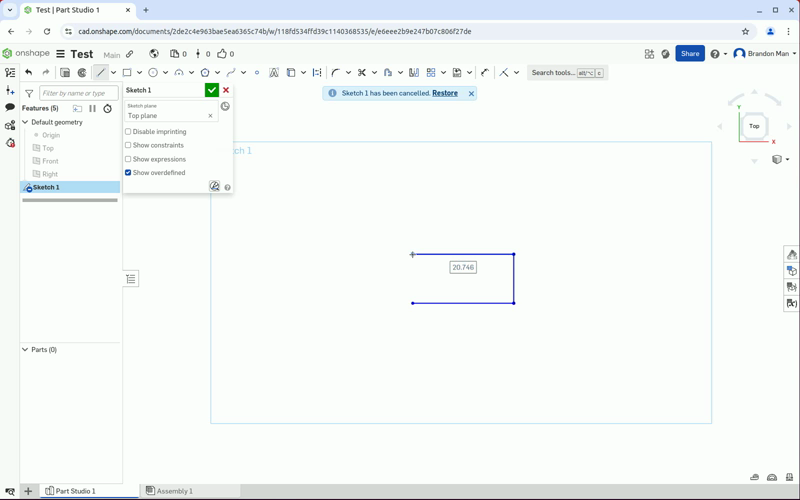
mouse_move(442, 254)
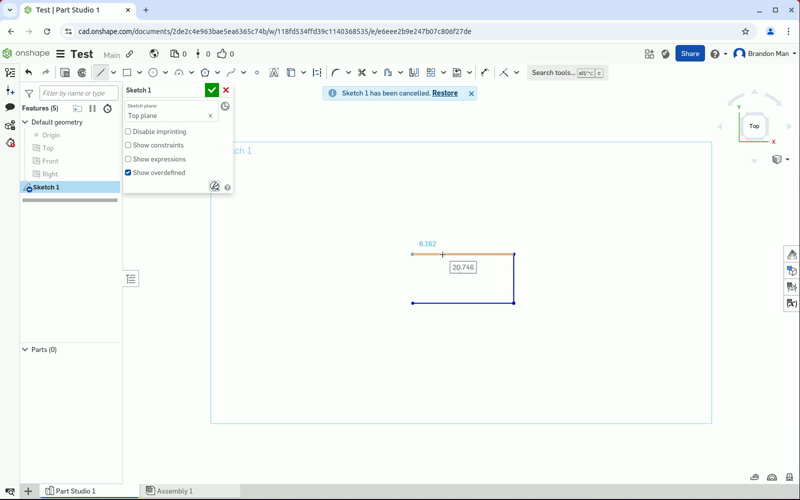
key_down(shift)
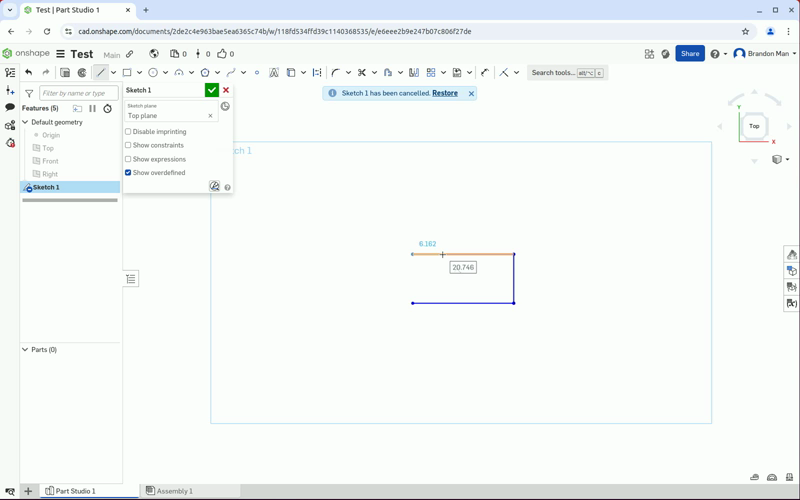
mouse_move(412, 303)
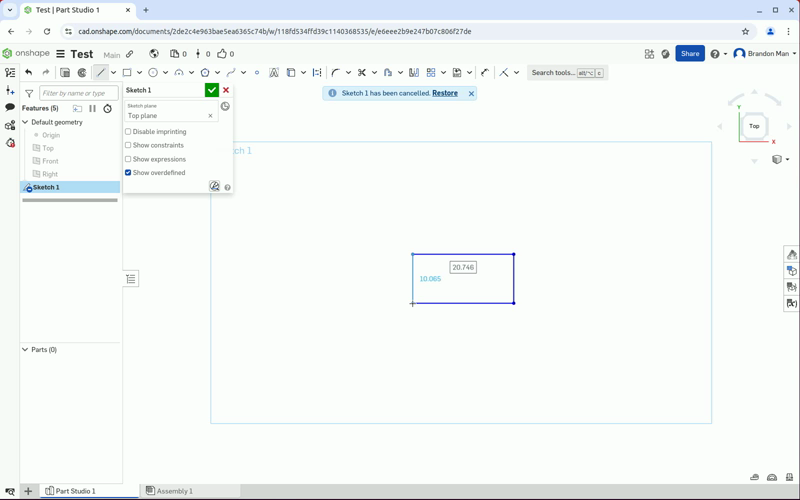
key_up(shift)
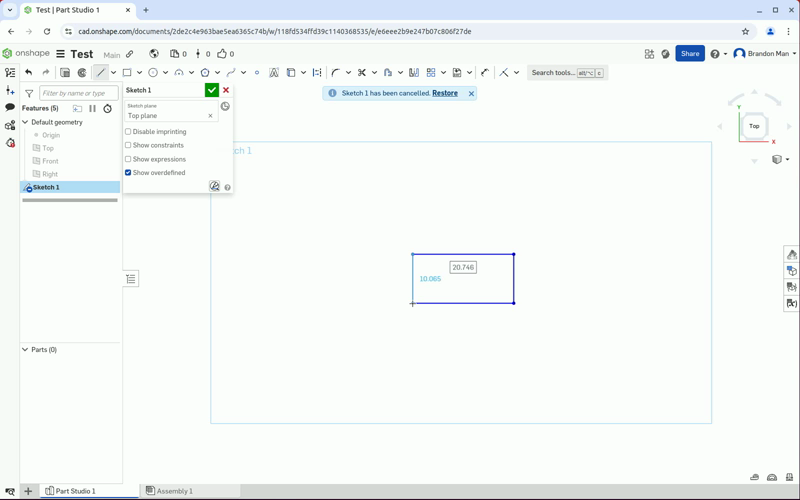
click(412, 303)
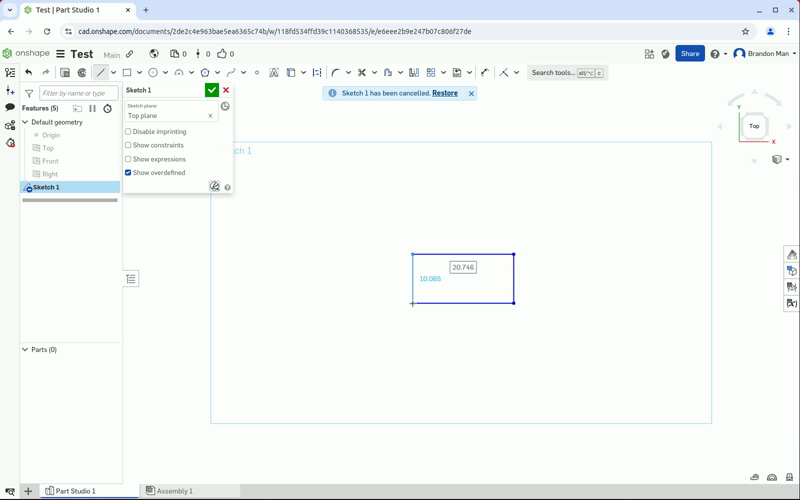
key(esc)
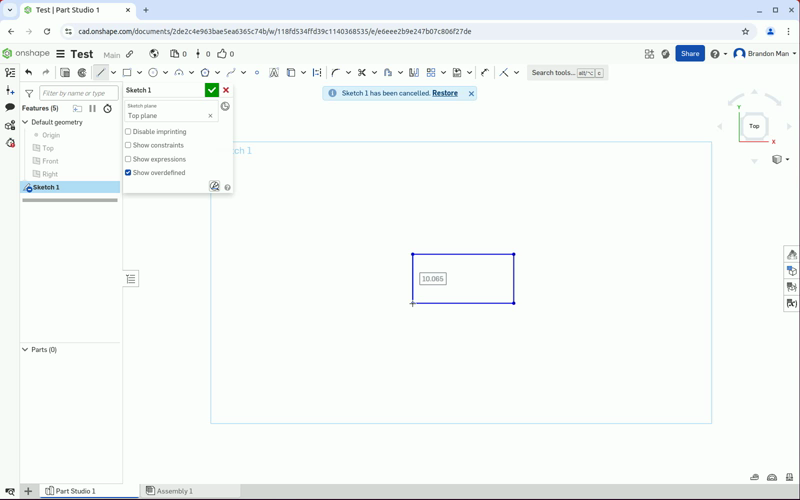
mouse_move(421, 296)
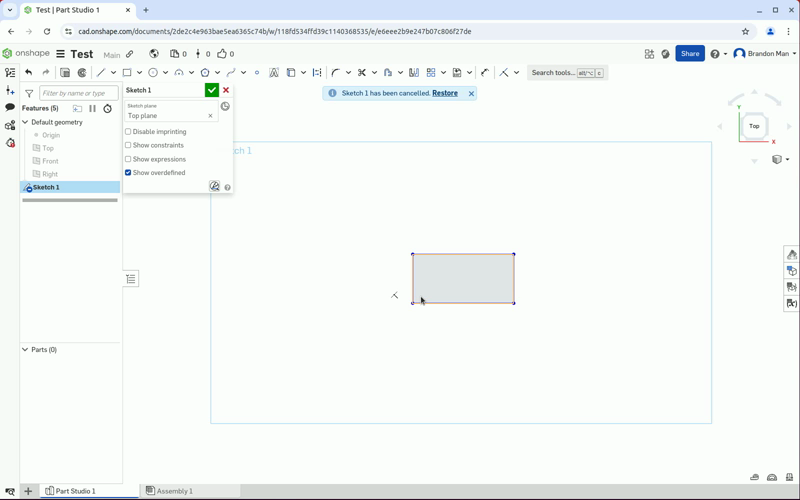
click(421, 296)
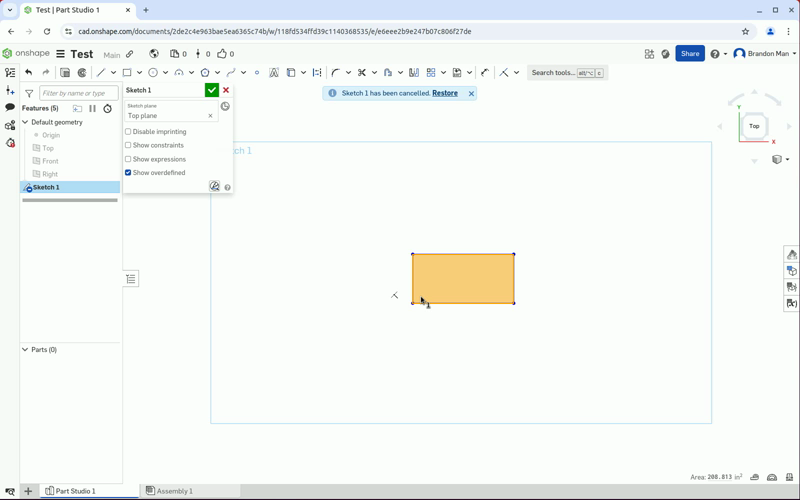
mouse_move(73, 352)
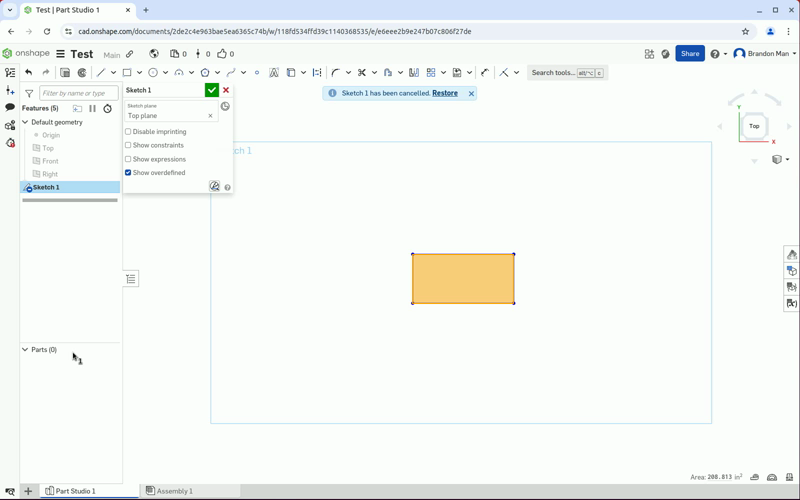
key(shift+y)
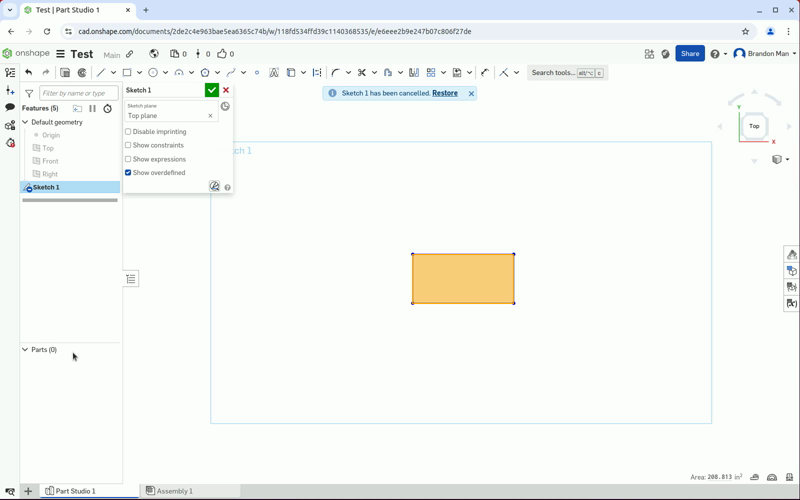
key(shift+e)
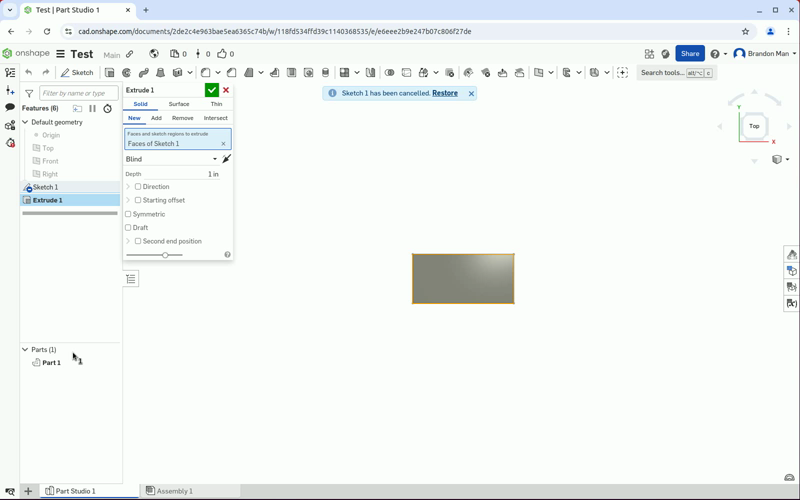
mouse_move(143, 106)
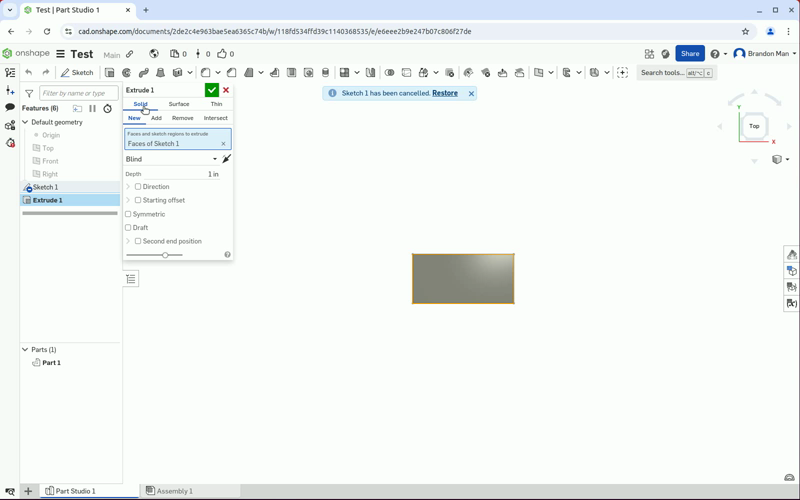
click(143, 106)
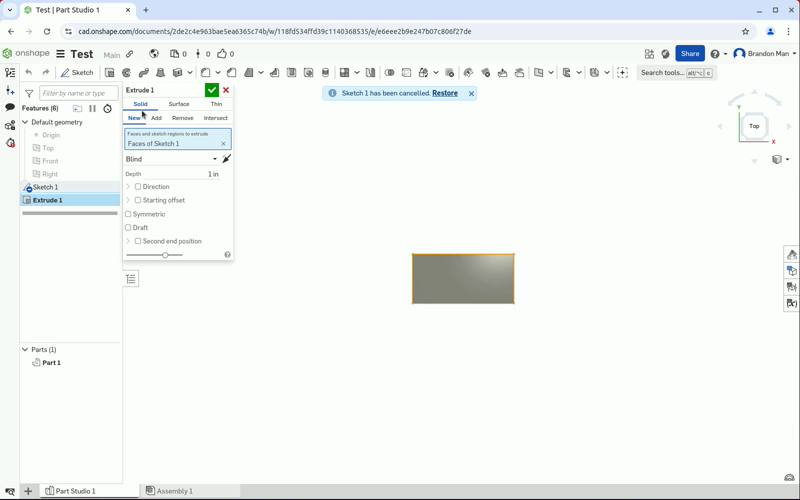
mouse_move(137, 120)
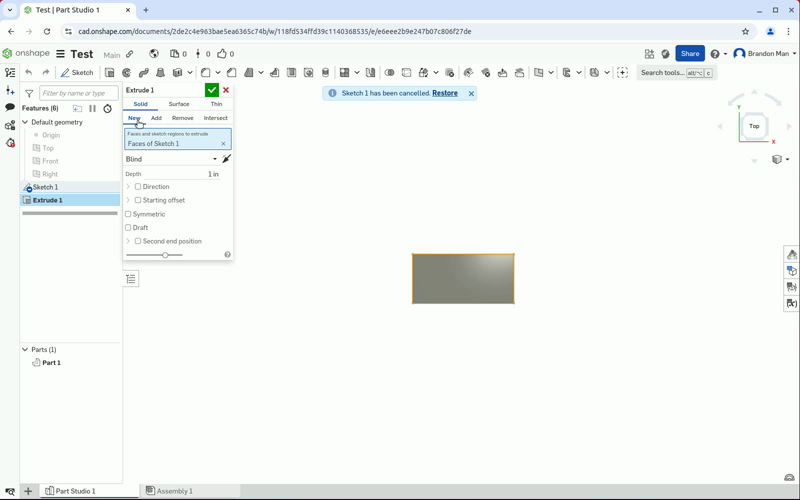
click(137, 120)
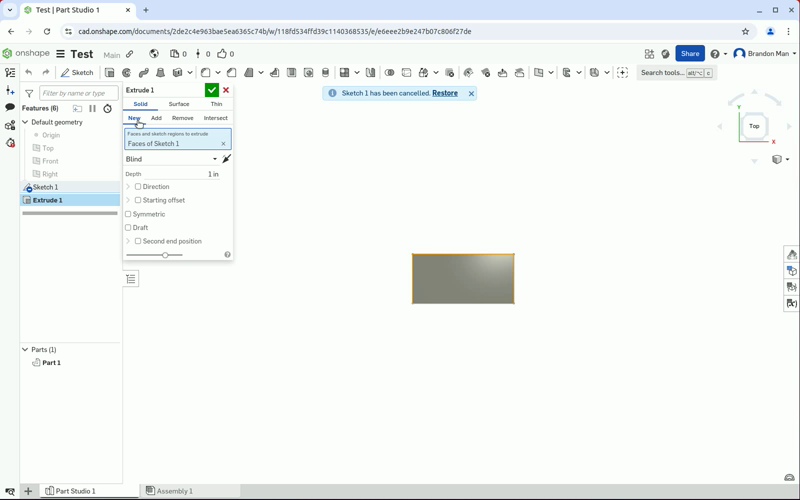
key(tab, 4)
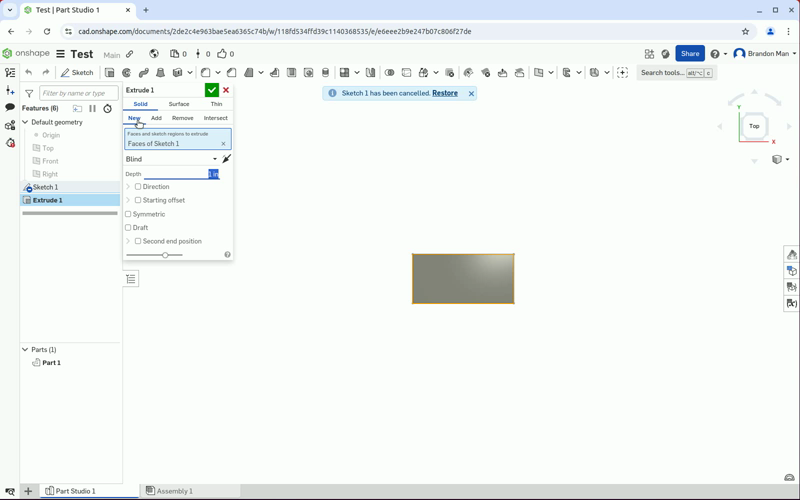
text(1.204)
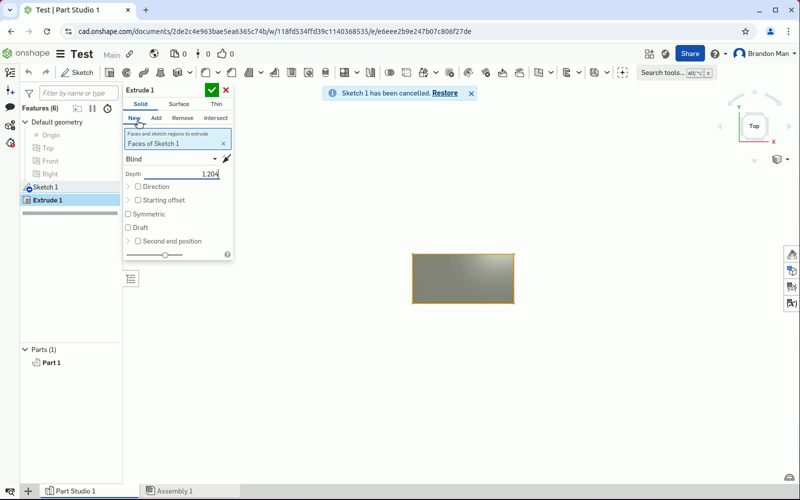
key(enter)
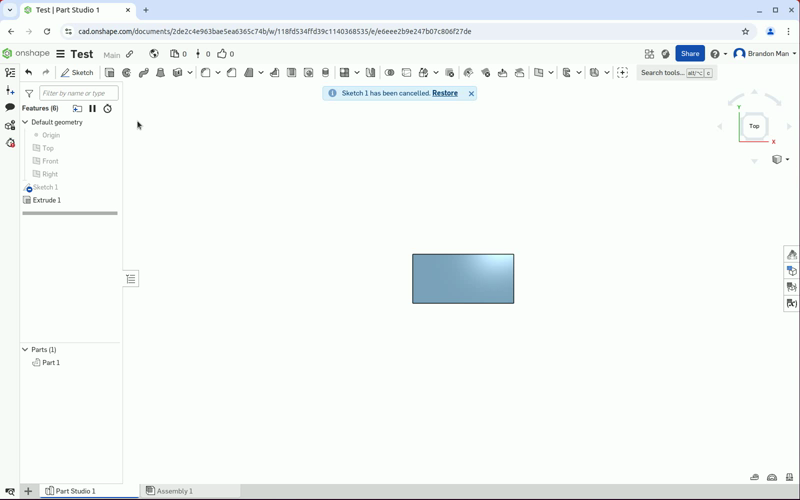
key(shift+h)
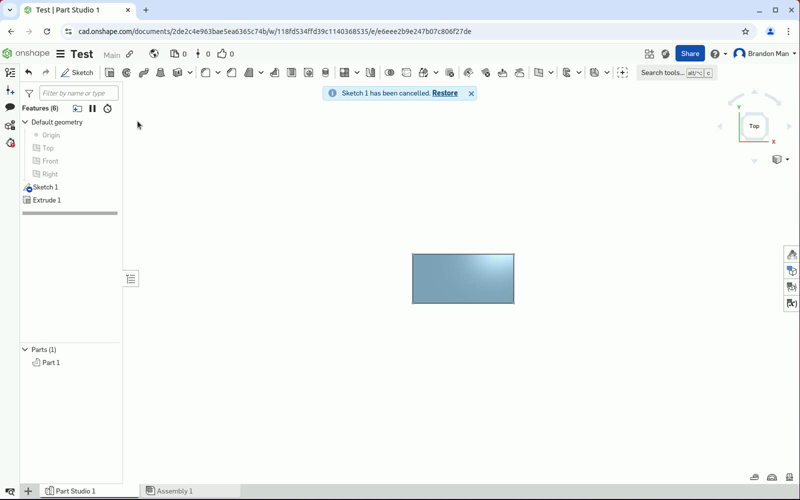
key(shift+h)
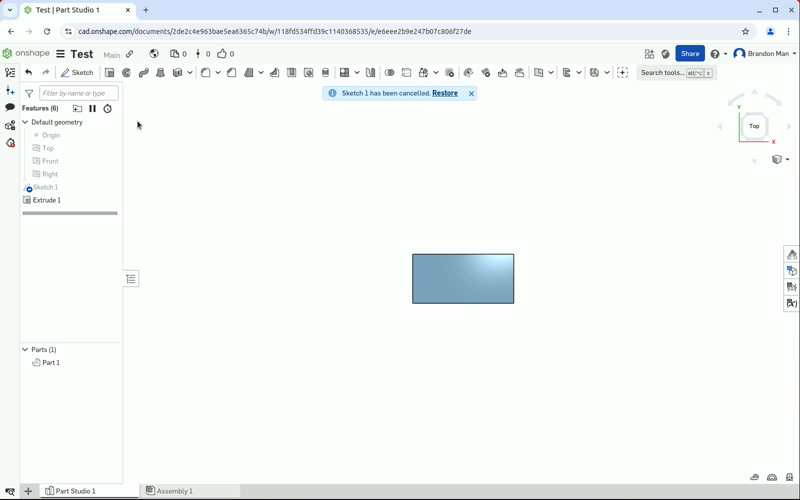
mouse_move(73, 189)
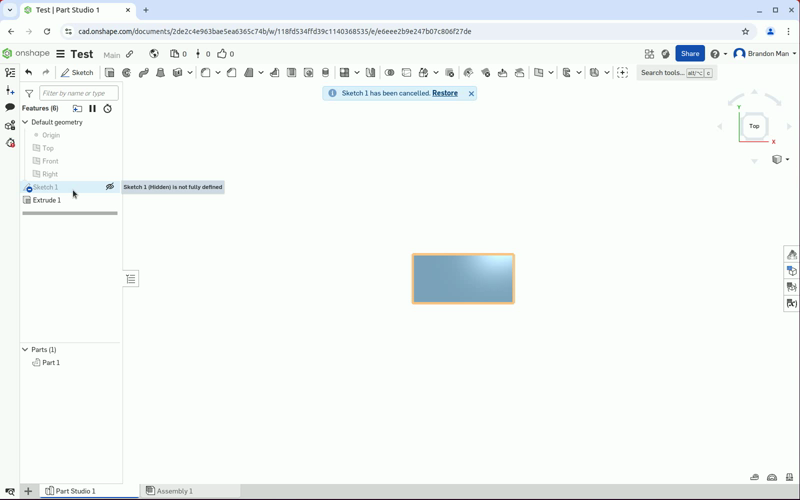
click(73, 189)
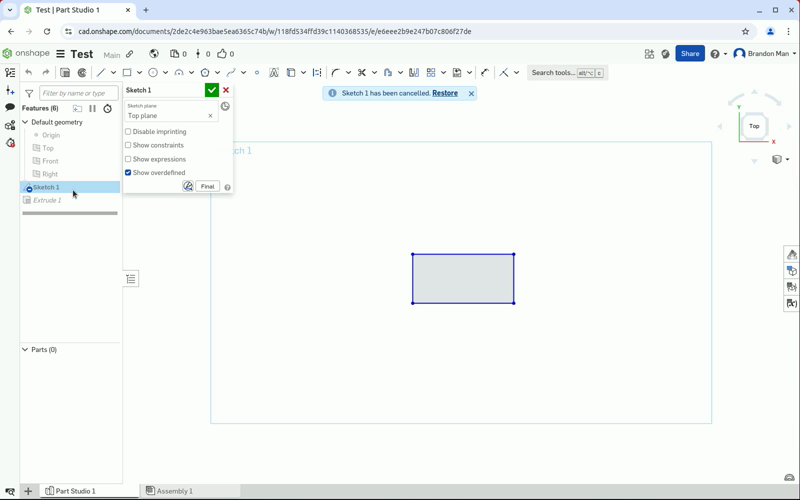
mouse_move(229, 92)
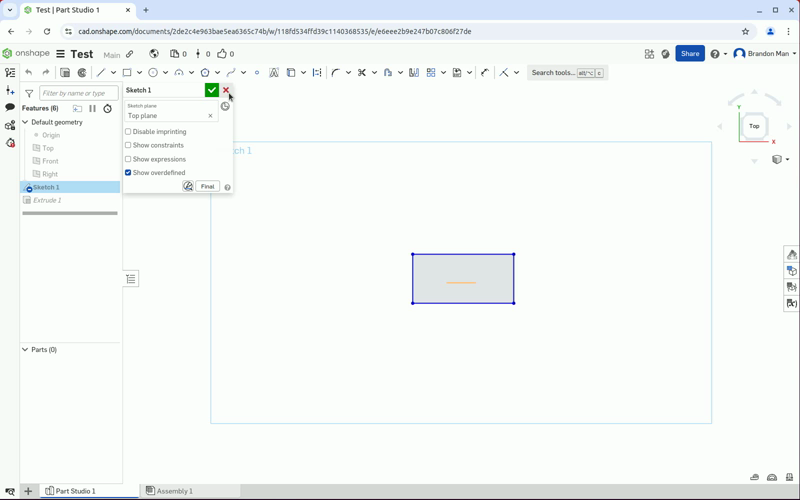
click(229, 92)
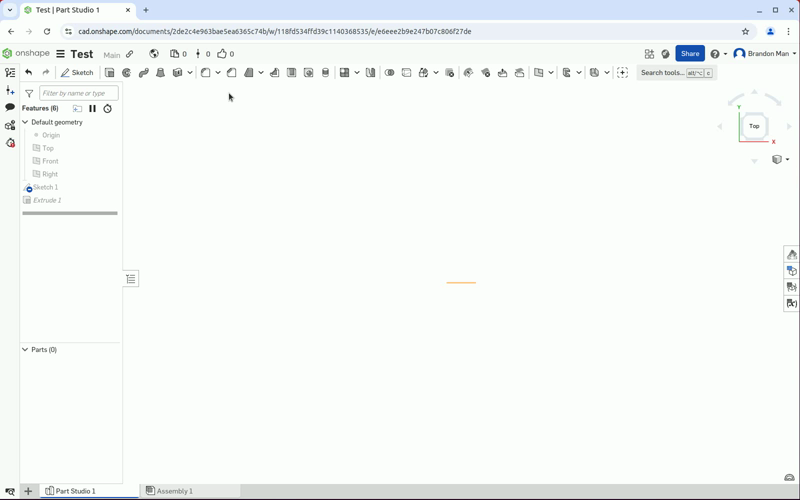
mouse_move(541, 75)
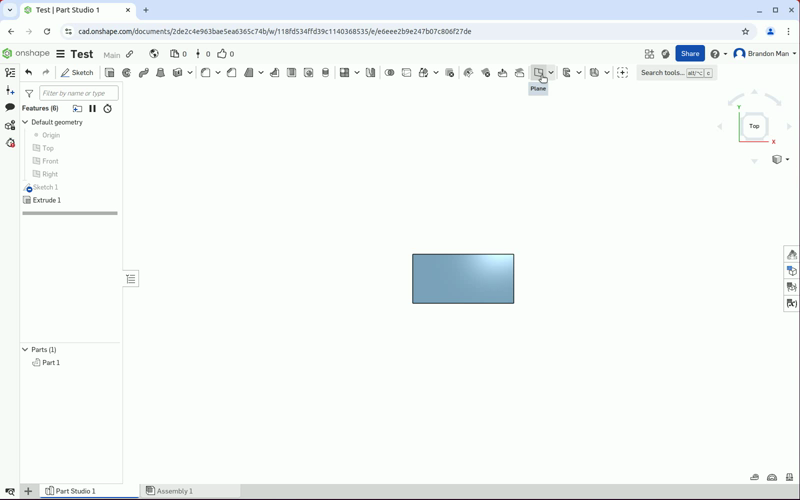
click(541, 75)
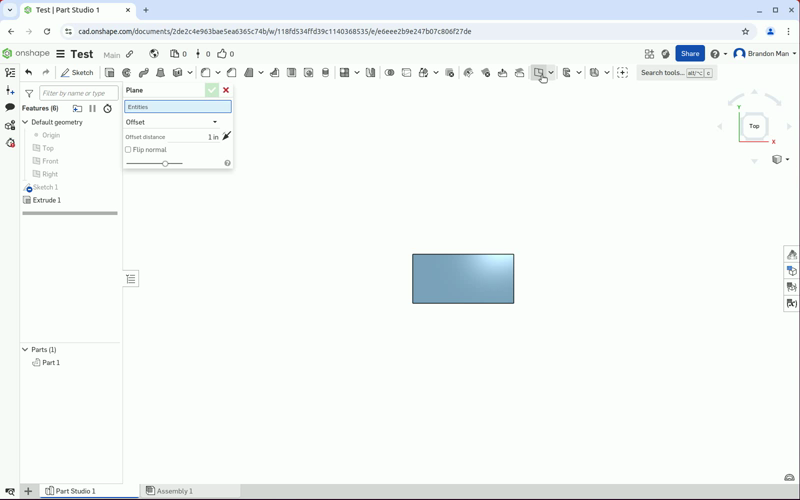
mouse_move(73, 150)
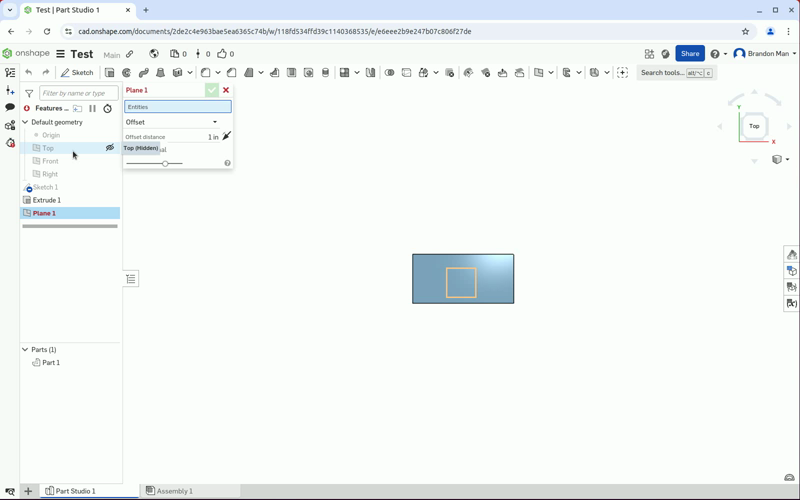
click(73, 150)
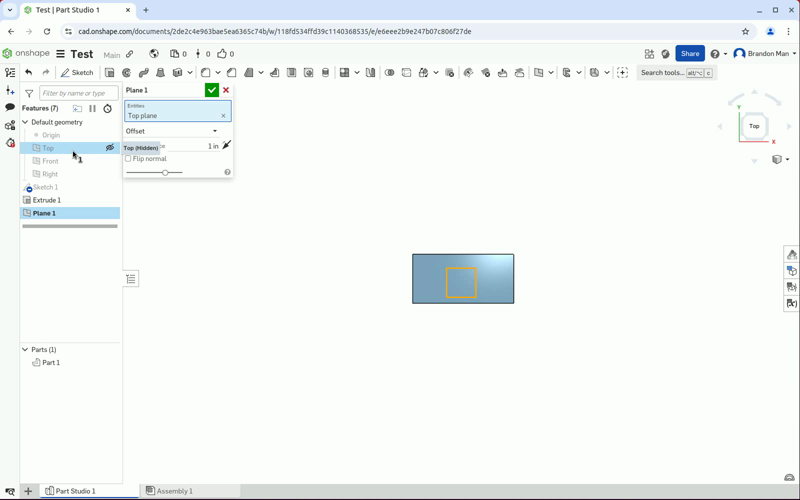
key(tab, 2)
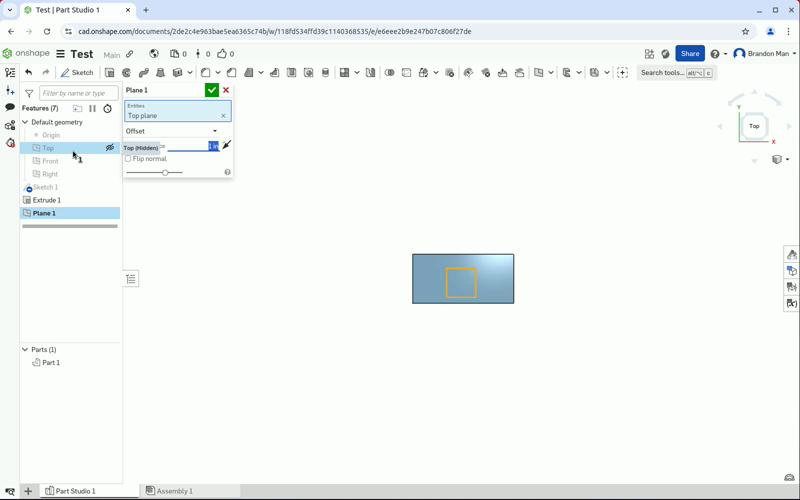
text(1.202)
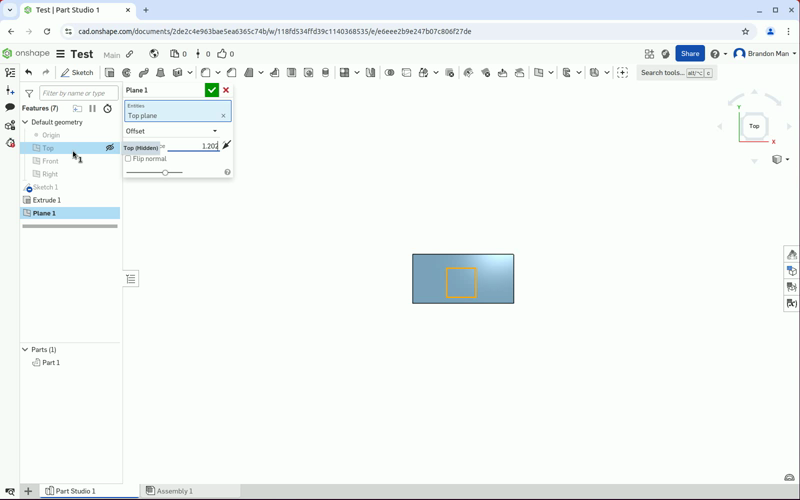
key(enter, 2)
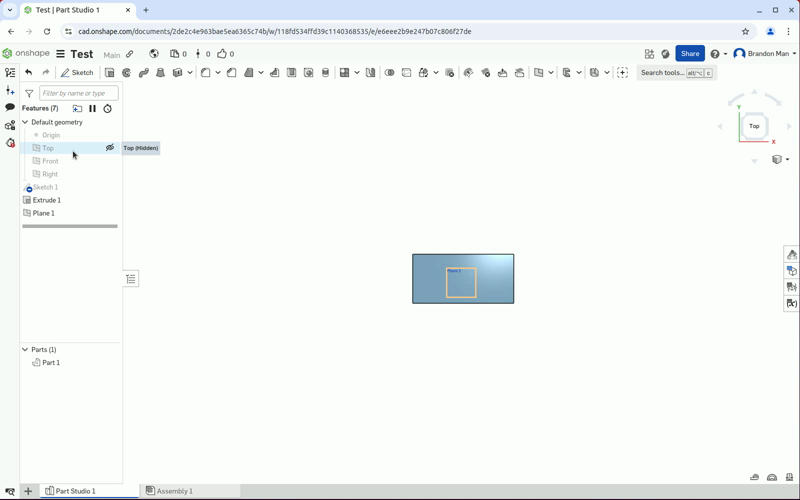
key(shift+s)
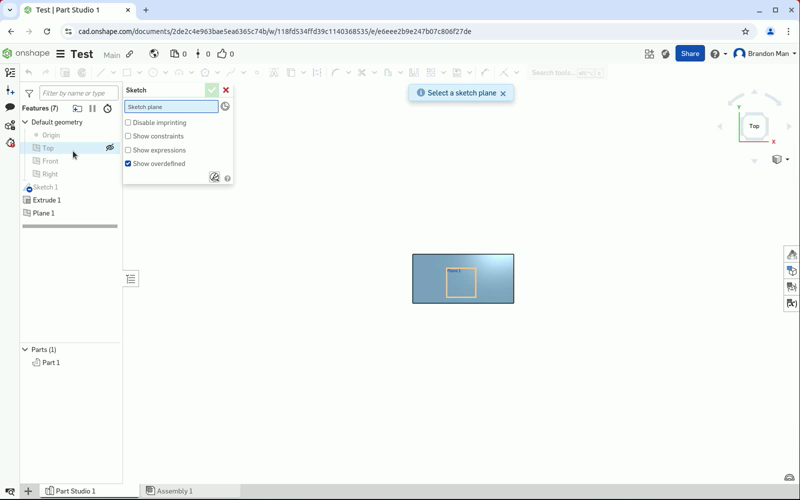
mouse_move(73, 215)
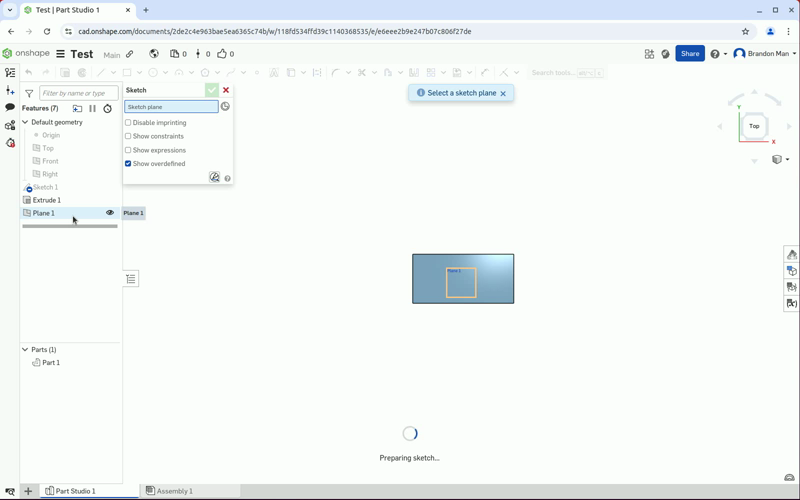
click(73, 215)
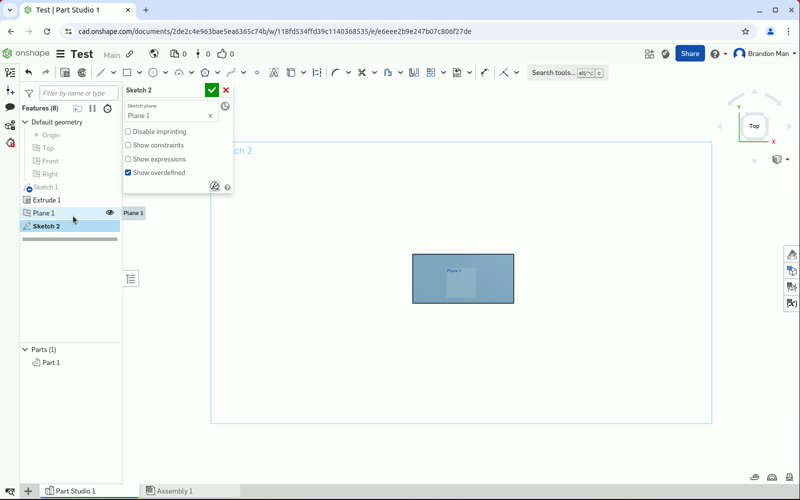
mouse_move(73, 352)
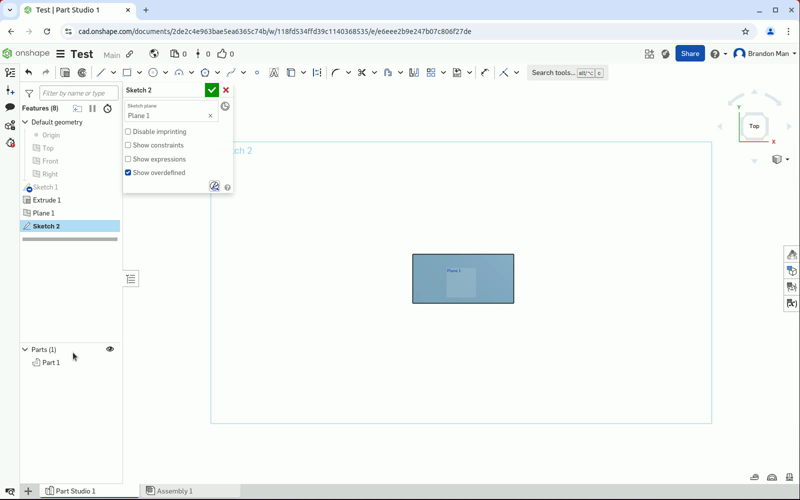
key(y)
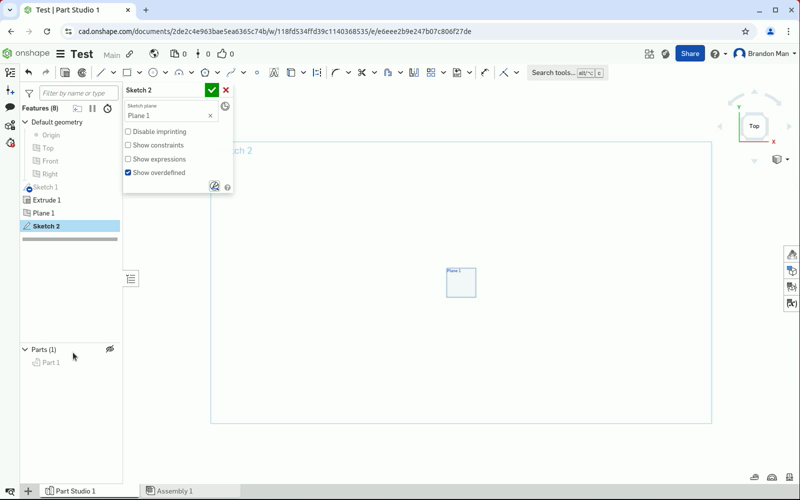
key(l)
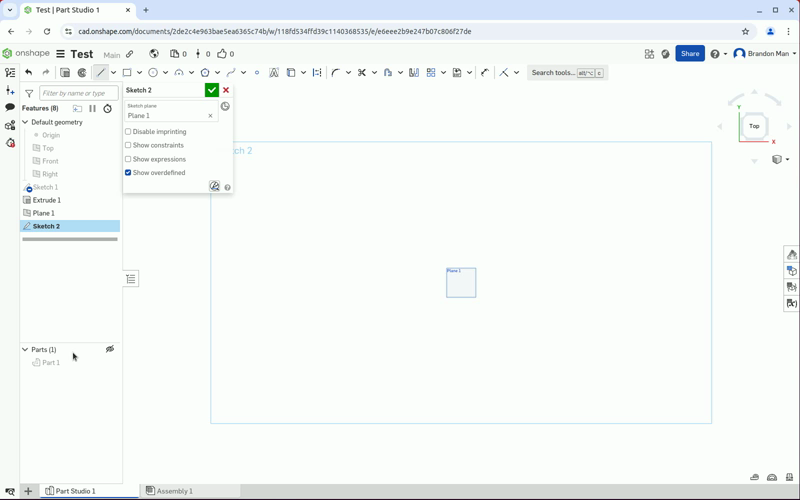
key_down(shift)
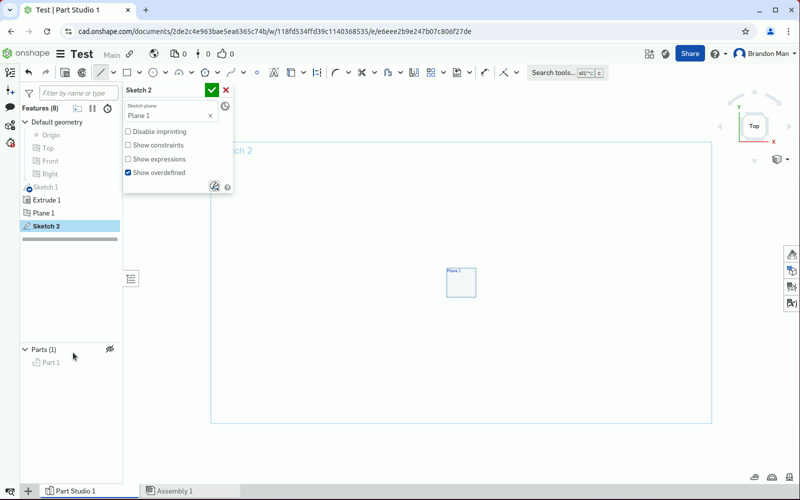
mouse_move(452, 282)
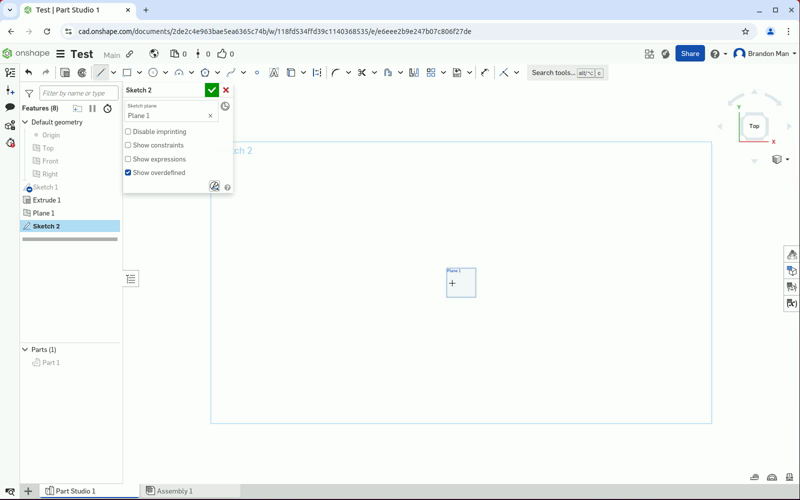
click(452, 282)
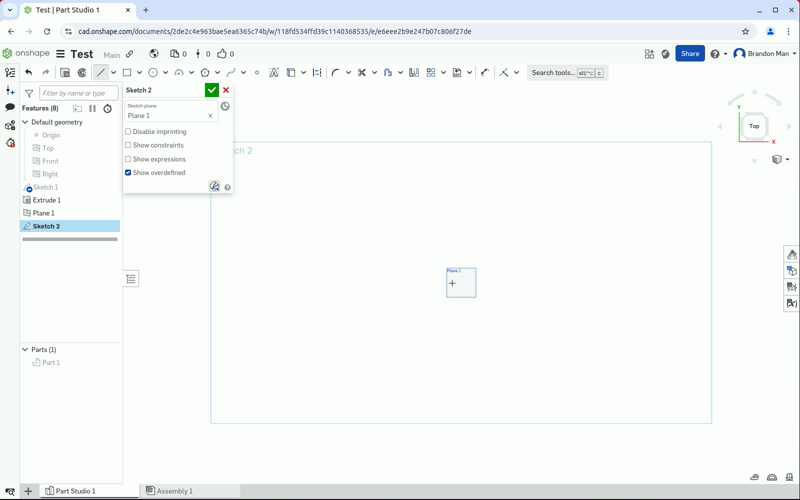
key_up(shift)
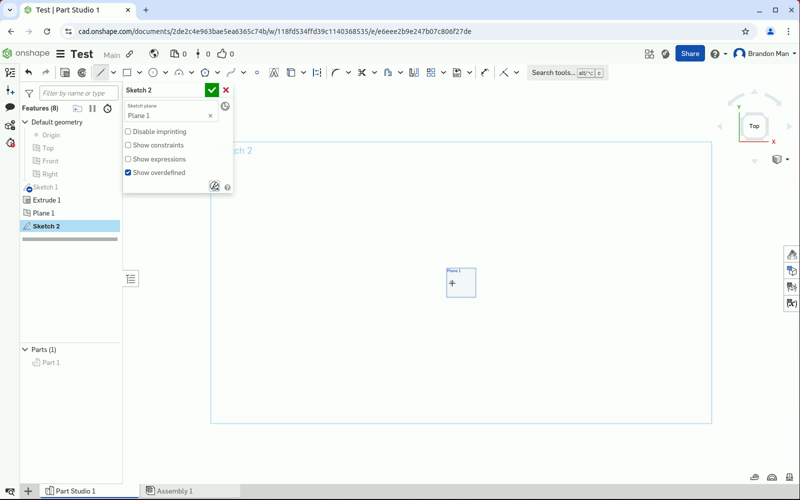
key_down(shift)
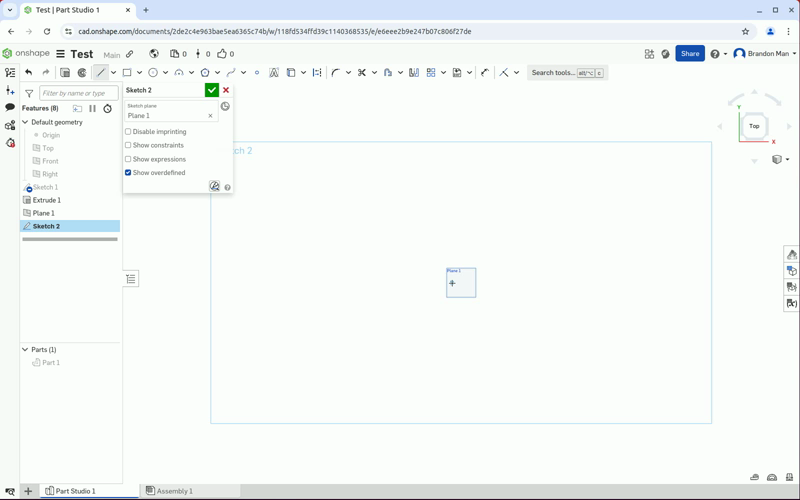
mouse_move(482, 282)
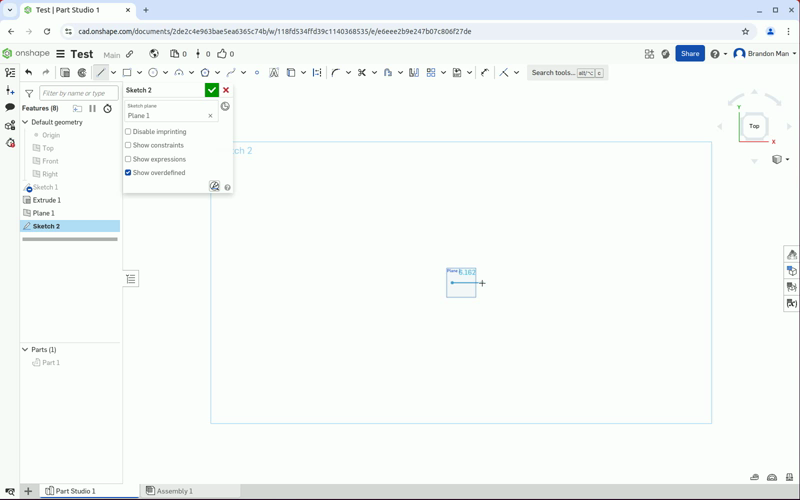
mouse_move(455, 282)
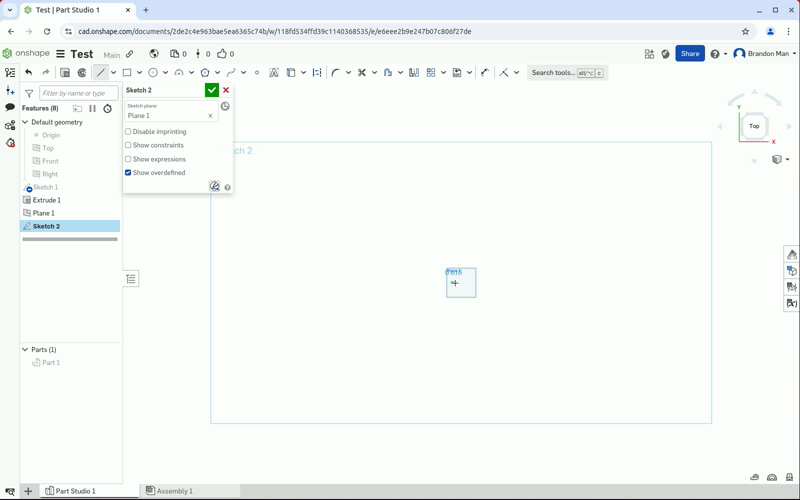
scroll(6)
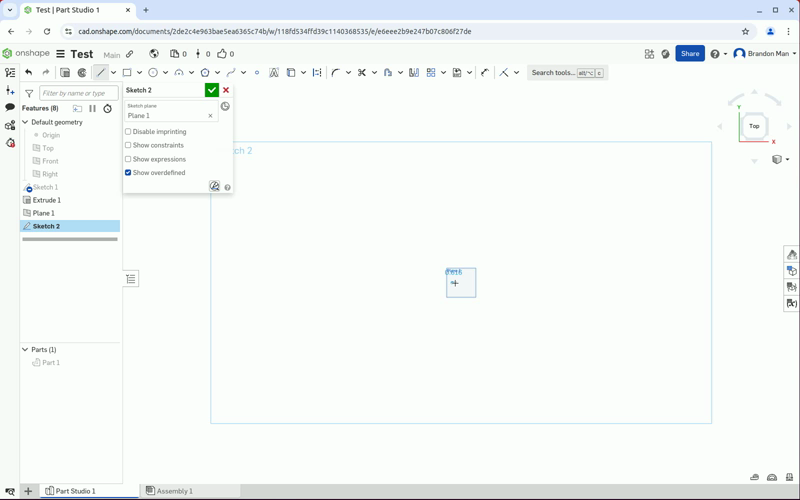
scroll(6)
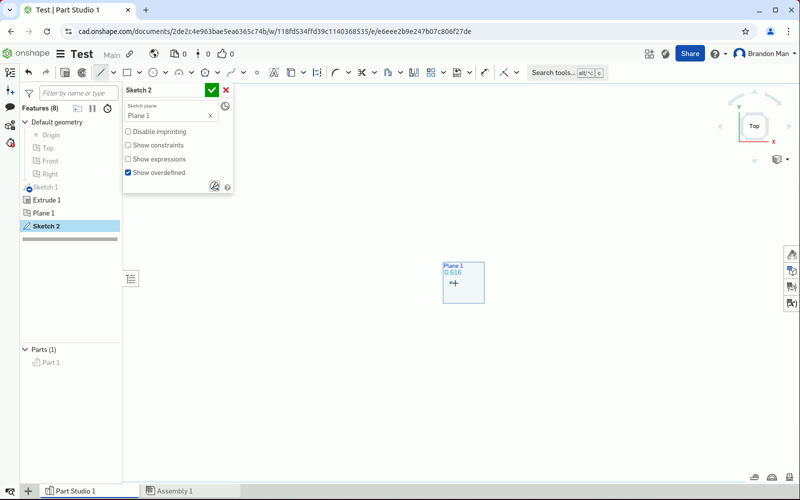
scroll(6)
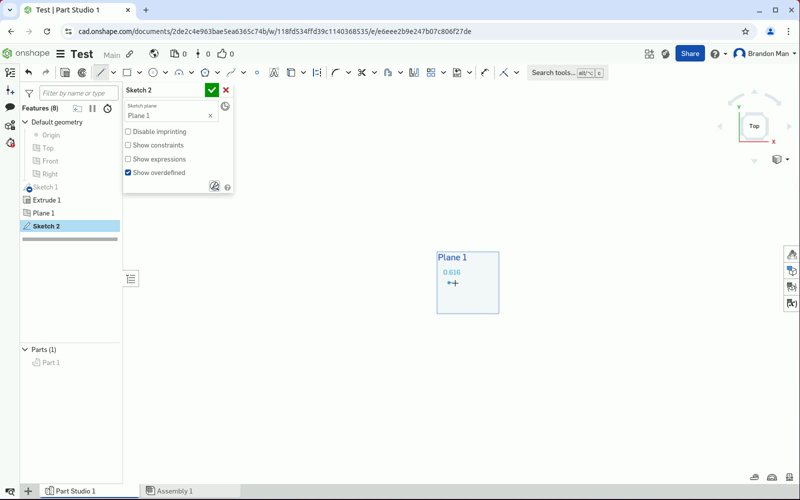
scroll(6)
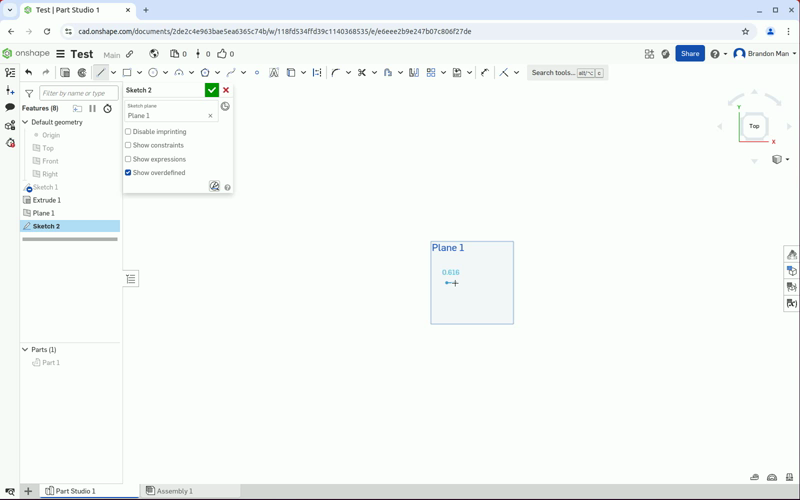
scroll(6)
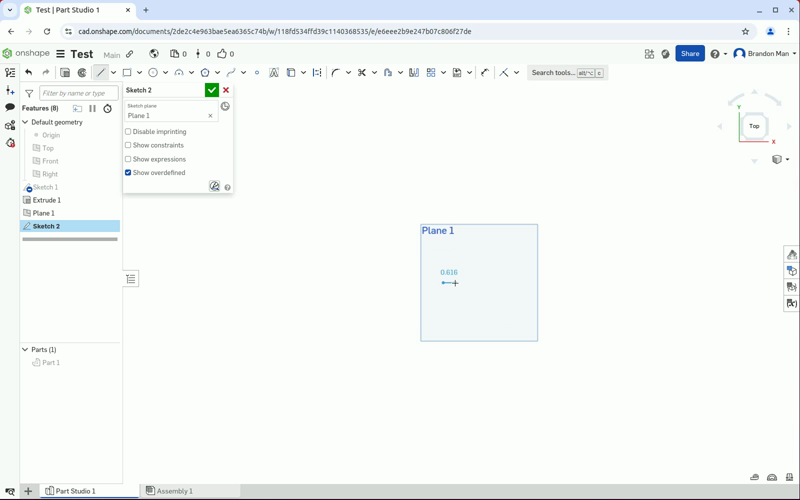
scroll(6)
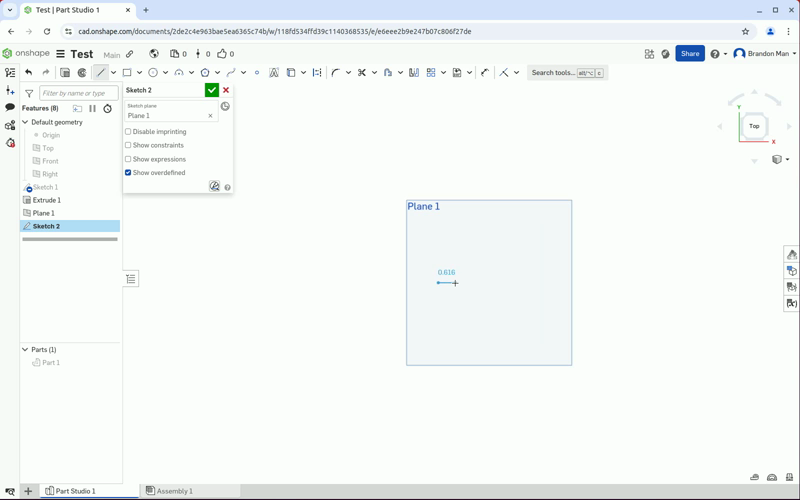
scroll(6)
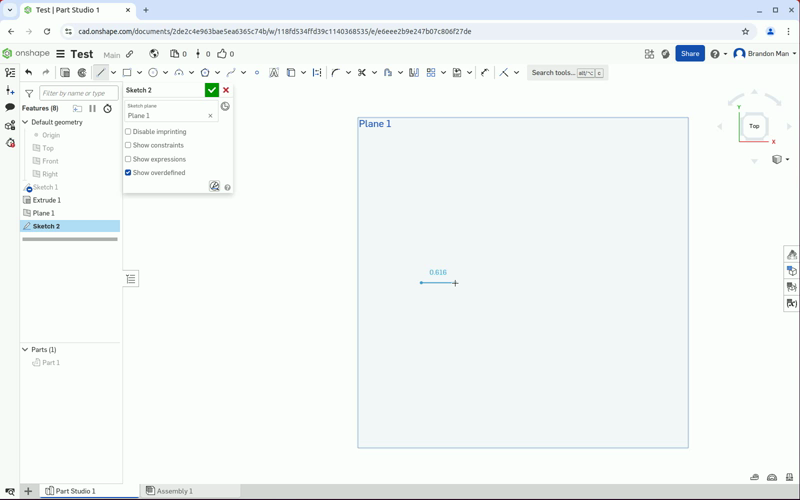
click(455, 282)
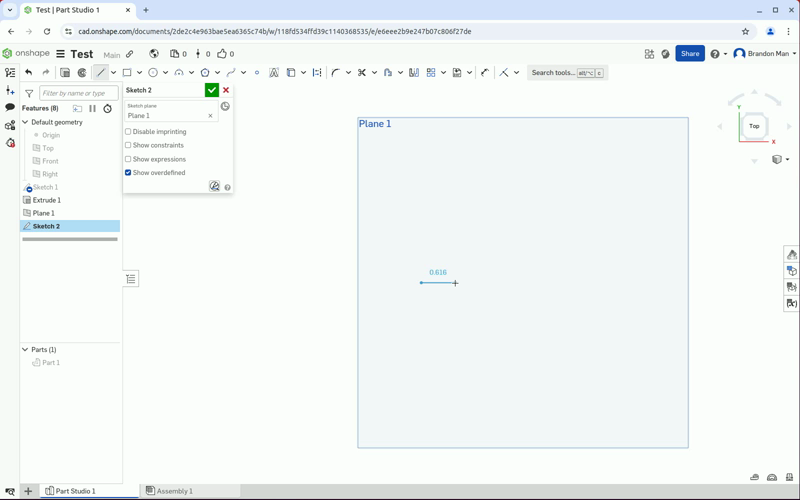
scroll(-6)
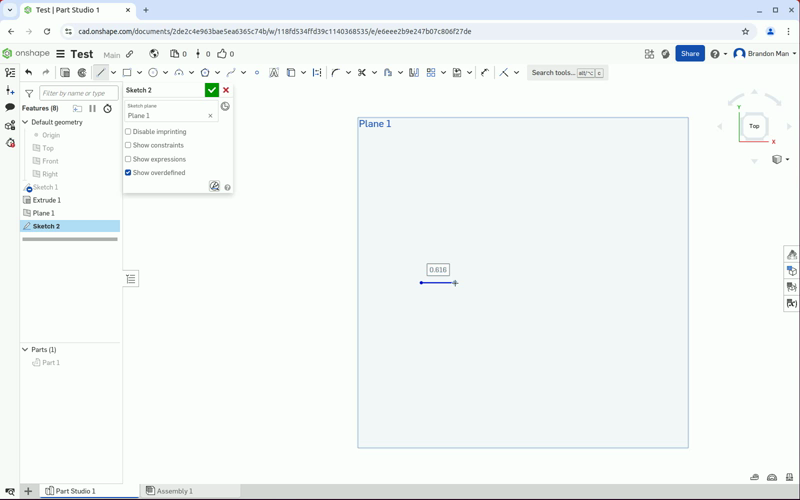
scroll(-6)
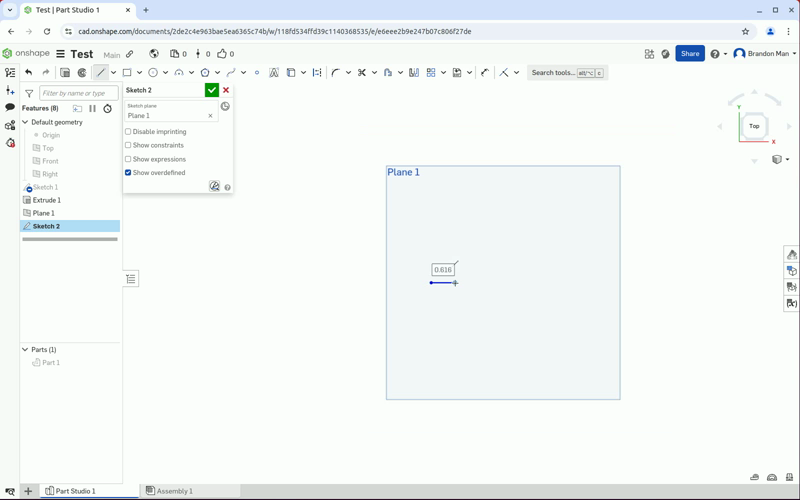
scroll(-6)
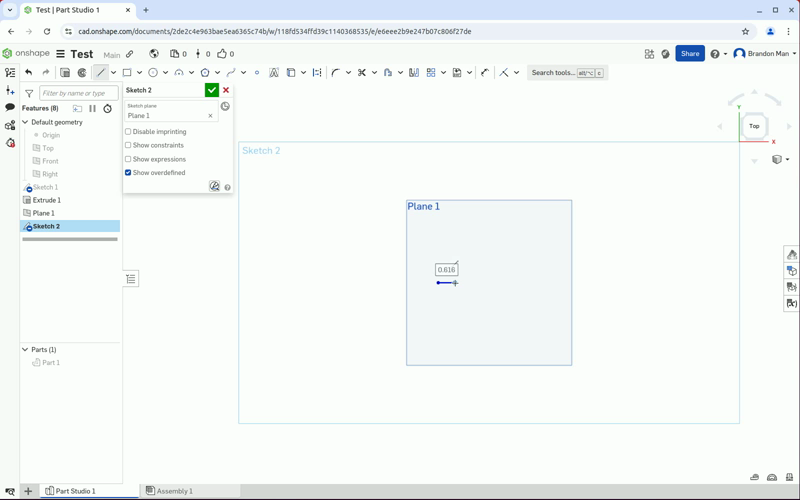
scroll(-6)
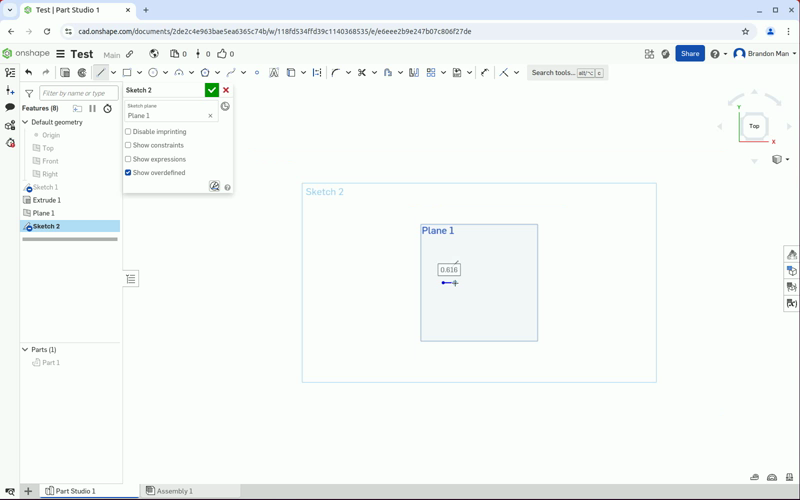
scroll(-6)
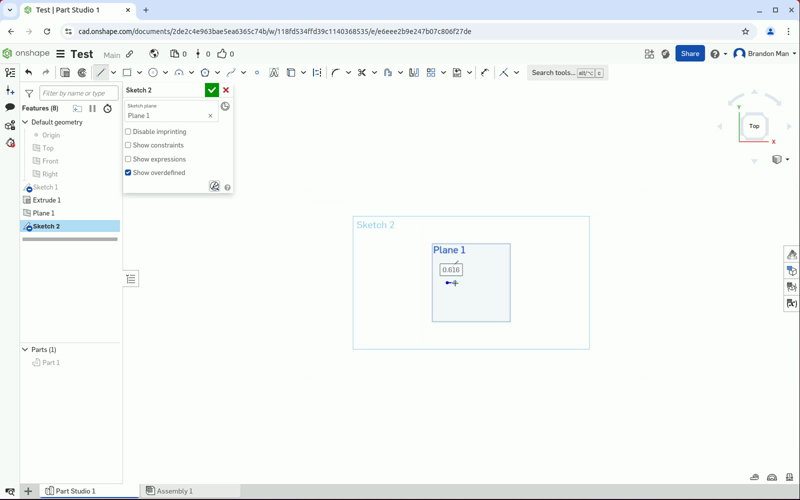
scroll(-6)
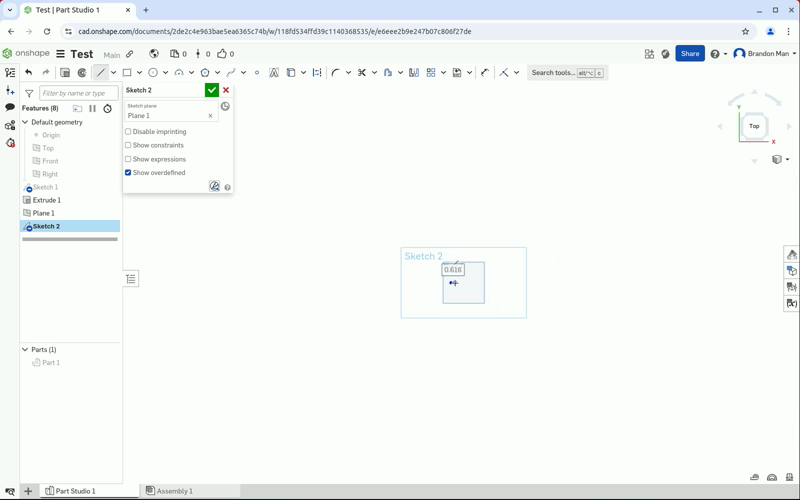
scroll(-6)
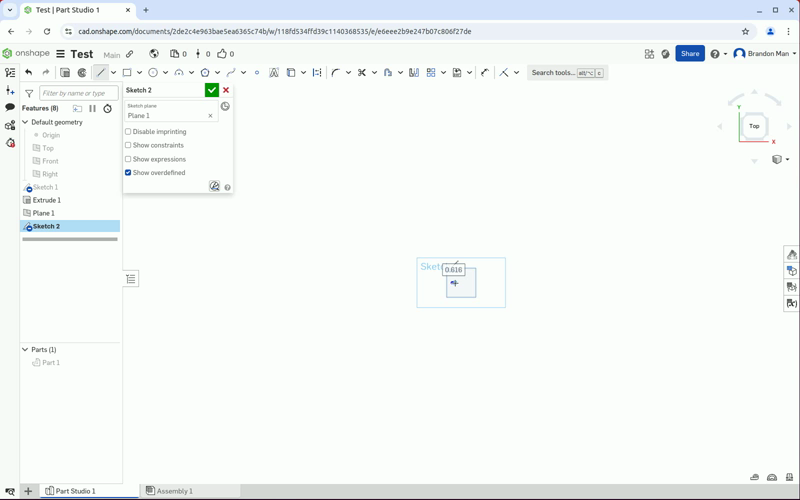
key_up(shift)
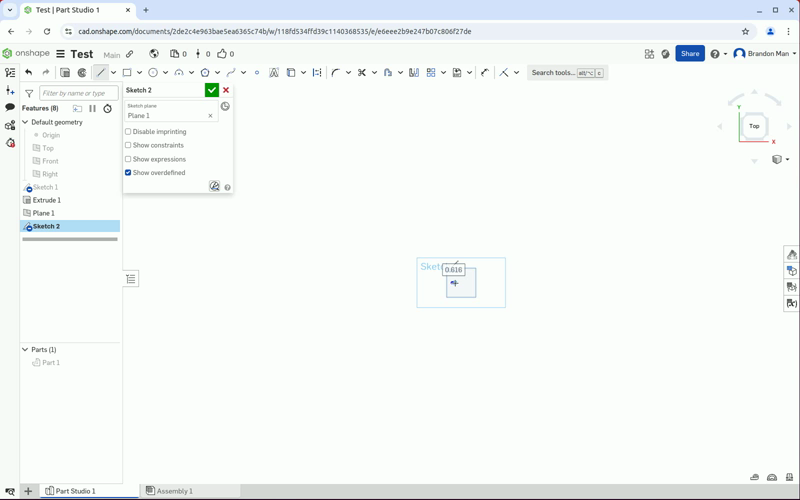
key_down(shift)
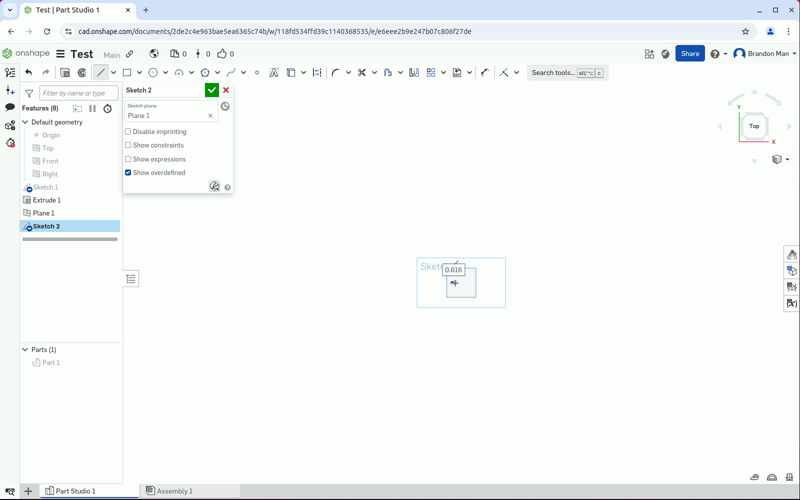
mouse_move(485, 282)
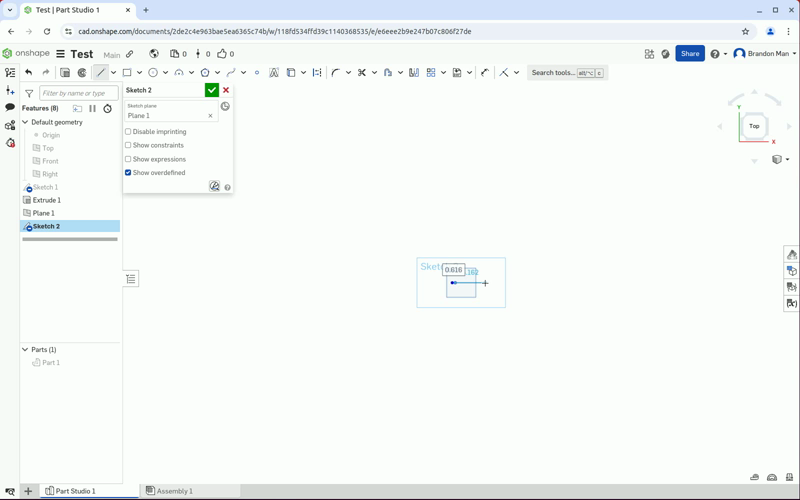
mouse_move(455, 266)
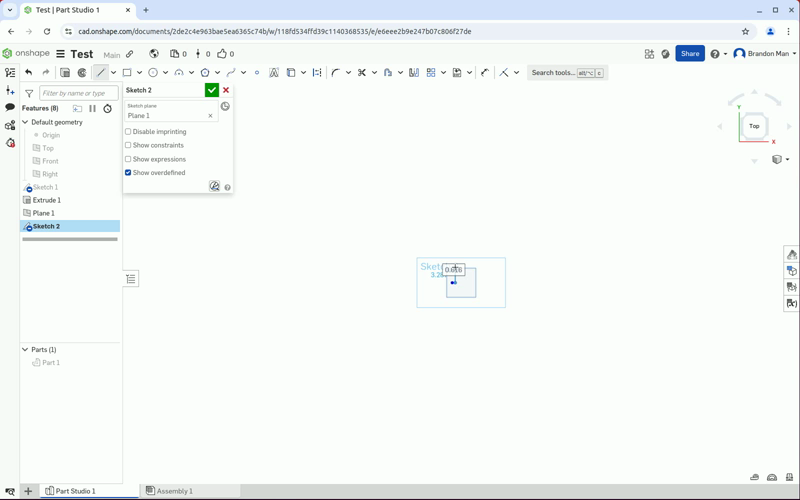
click(455, 266)
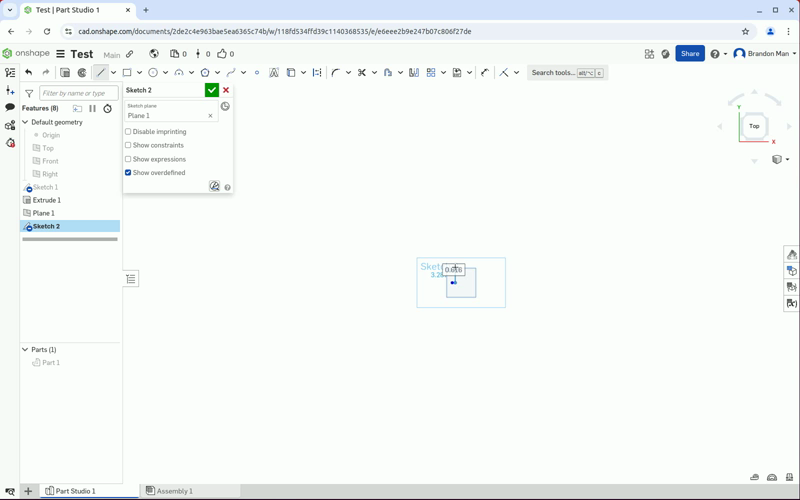
key_up(shift)
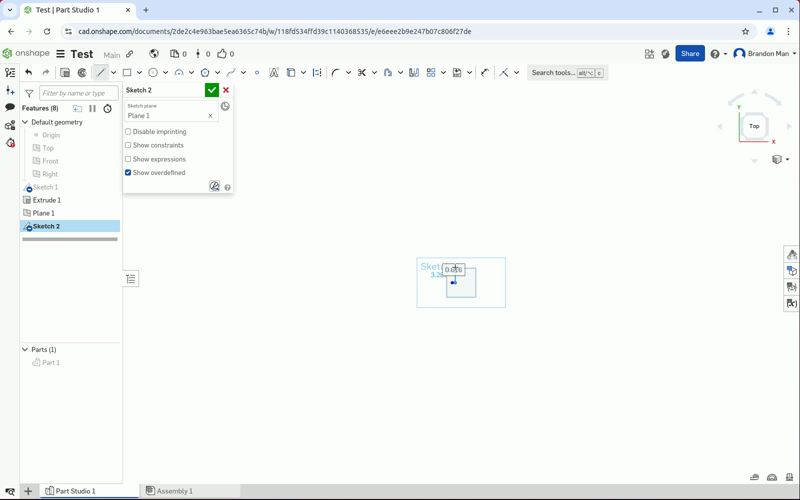
key_down(shift)
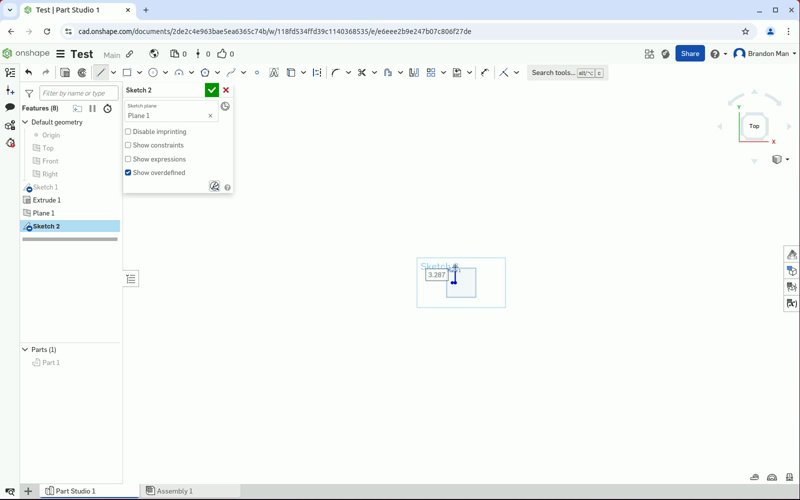
mouse_move(485, 266)
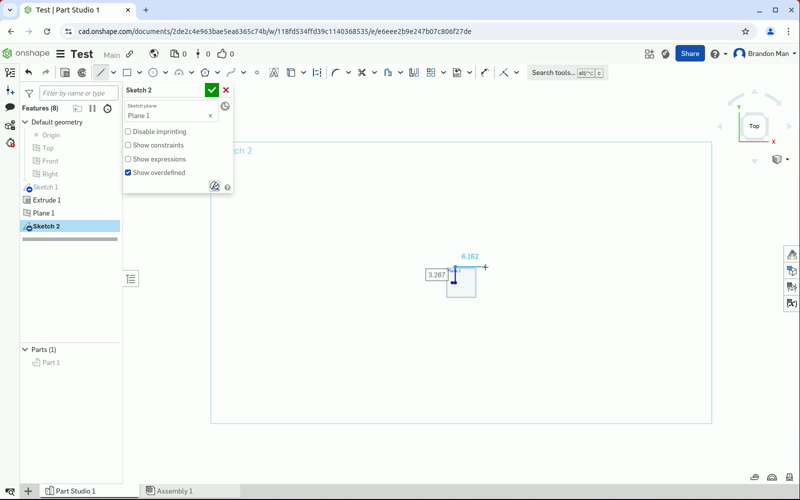
mouse_move(452, 266)
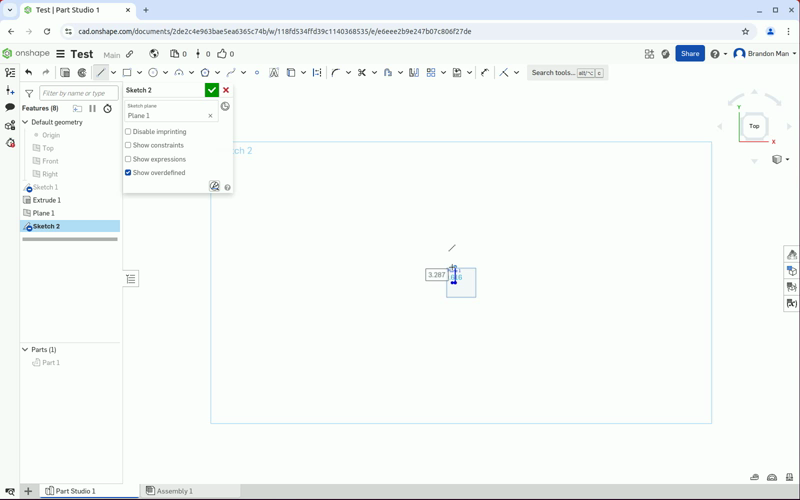
scroll(6)
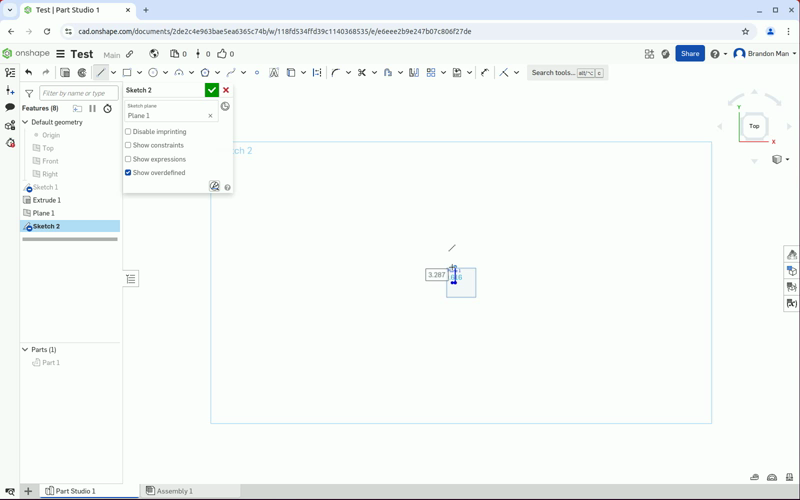
scroll(6)
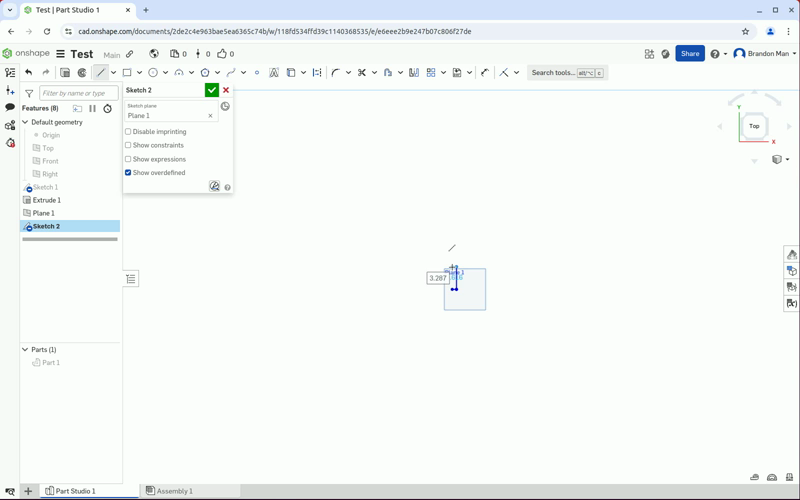
scroll(6)
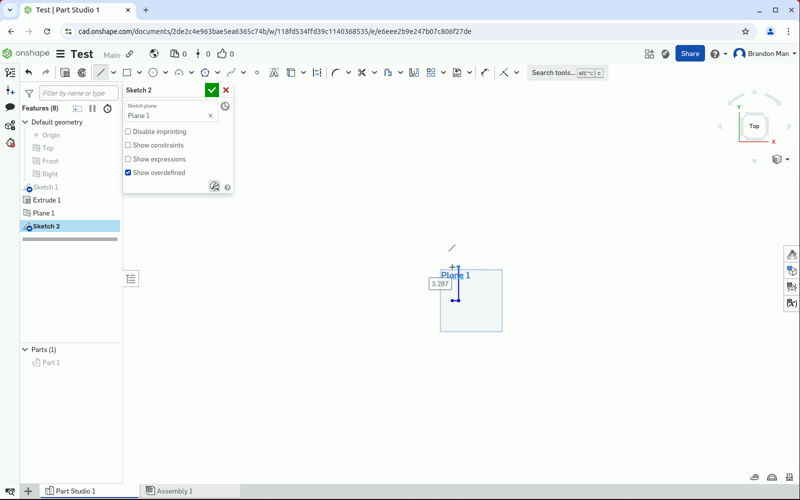
scroll(6)
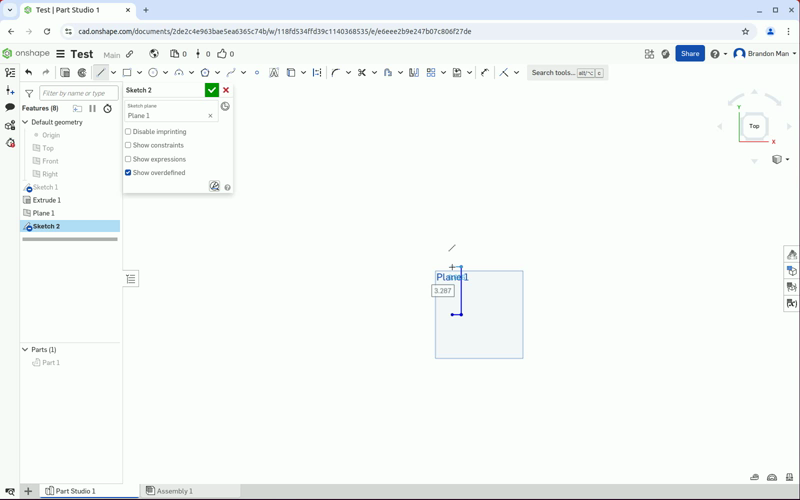
scroll(6)
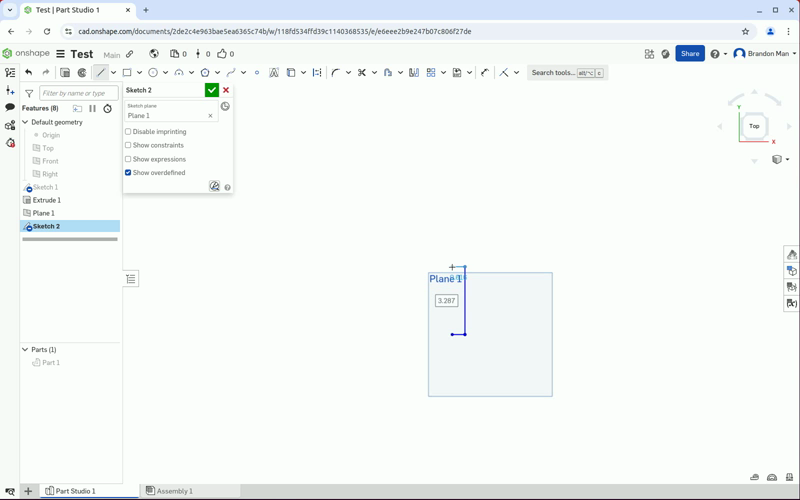
scroll(6)
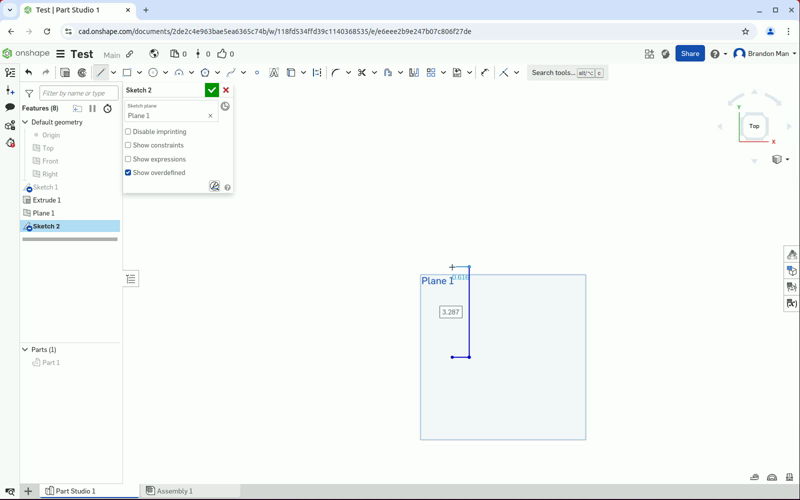
scroll(6)
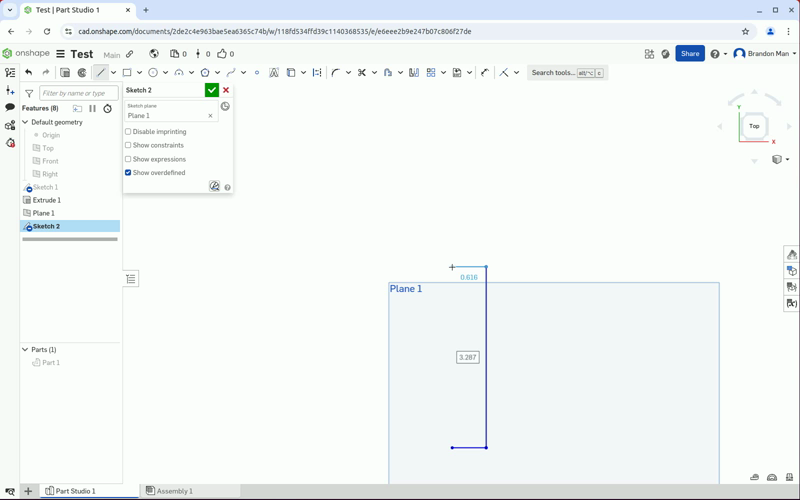
click(452, 266)
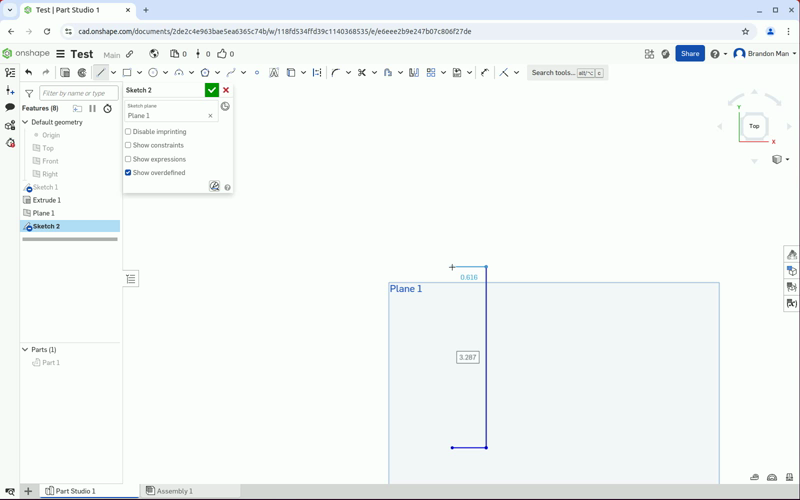
scroll(-6)
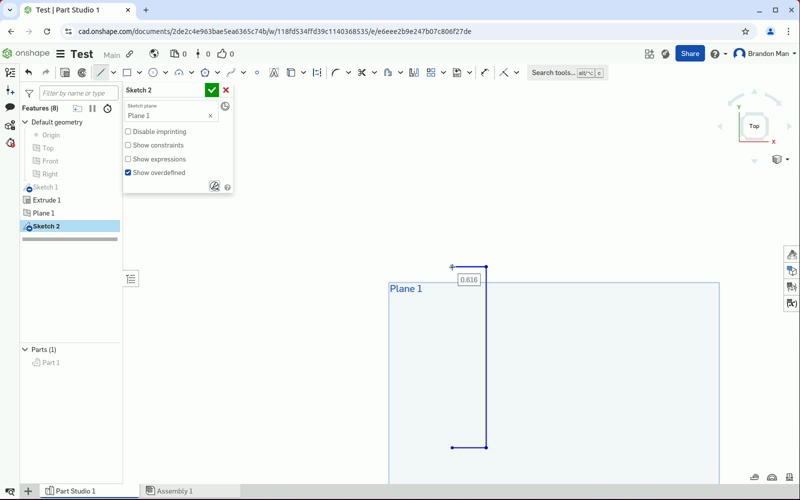
scroll(-6)
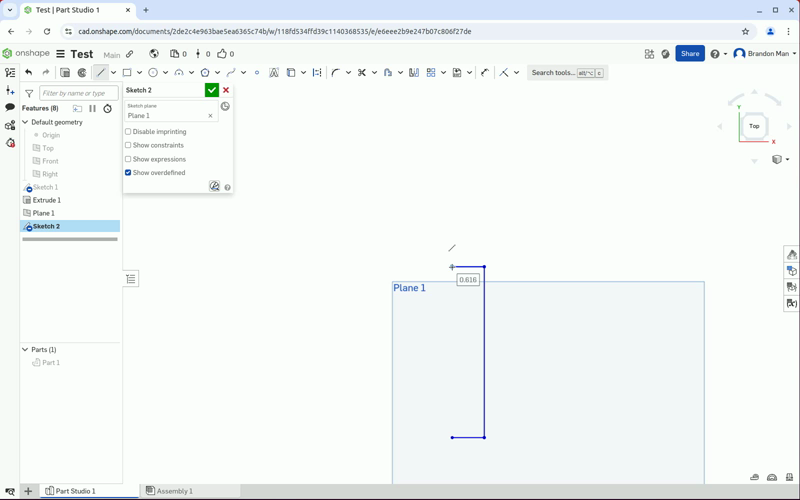
scroll(-6)
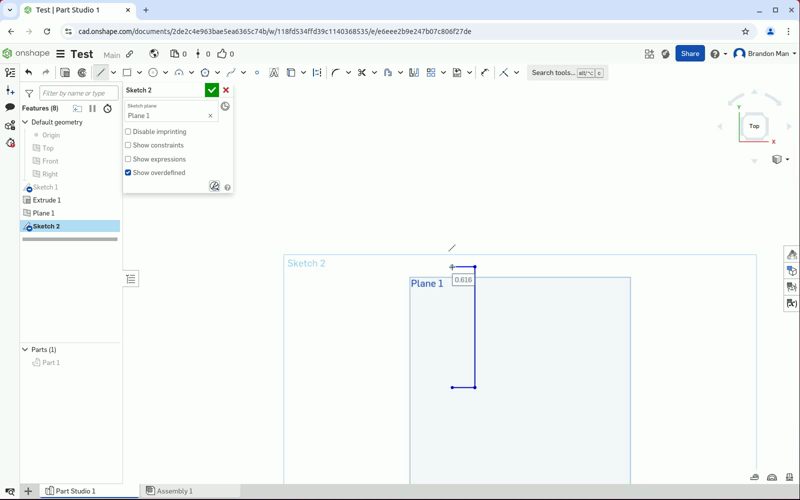
scroll(-6)
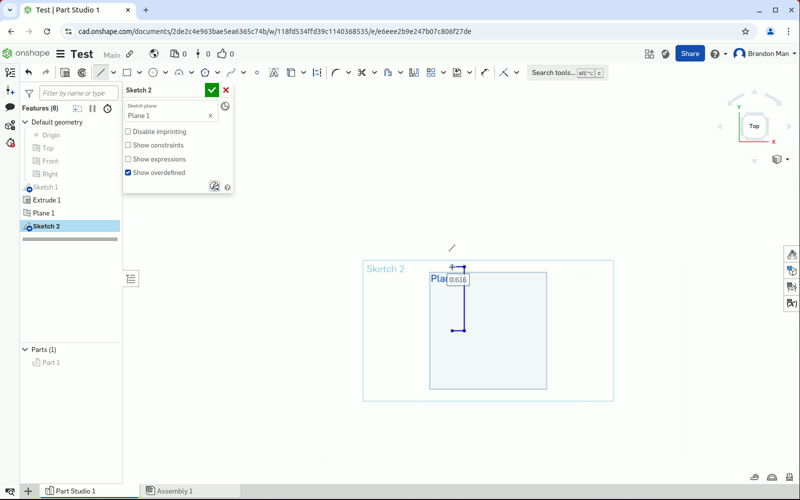
scroll(-6)
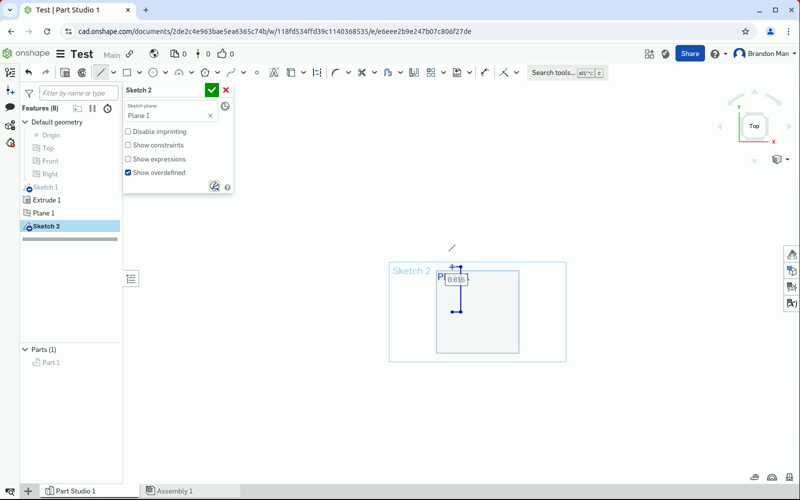
scroll(-6)
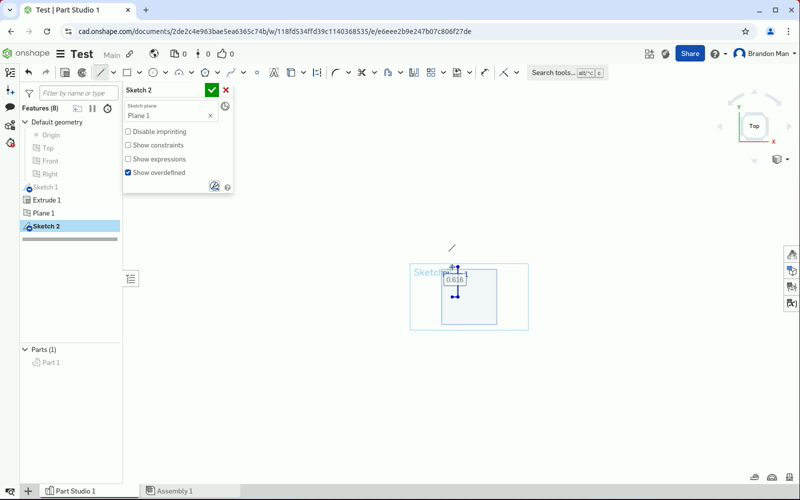
scroll(-6)
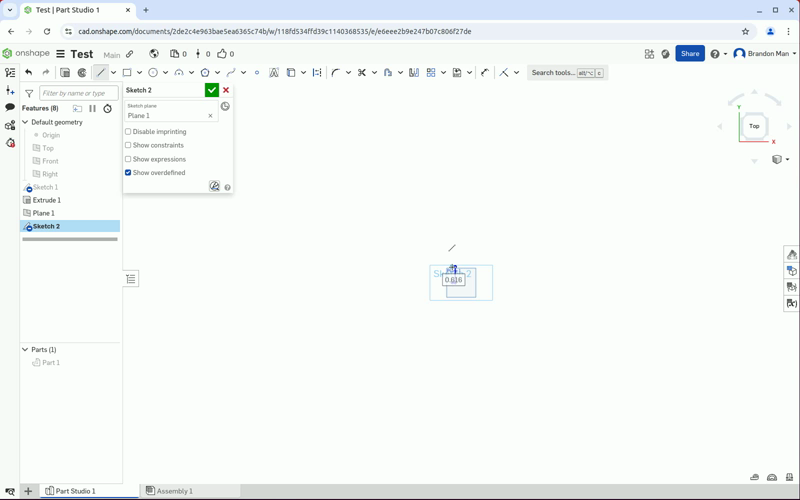
key_up(shift)
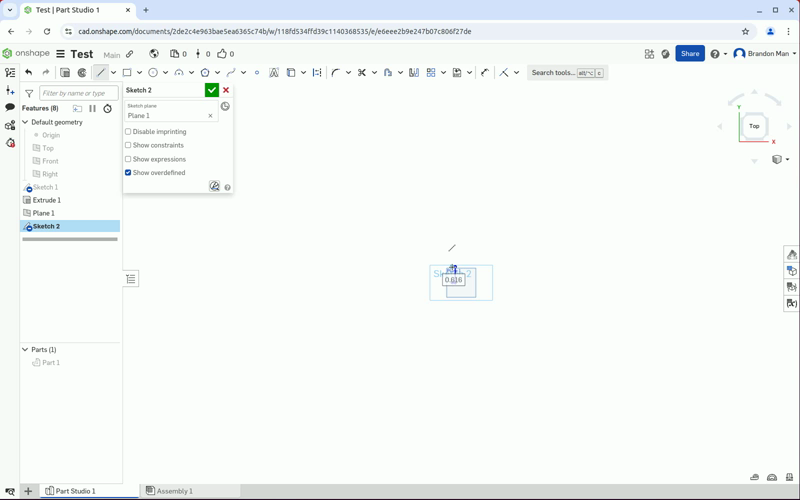
mouse_move(482, 266)
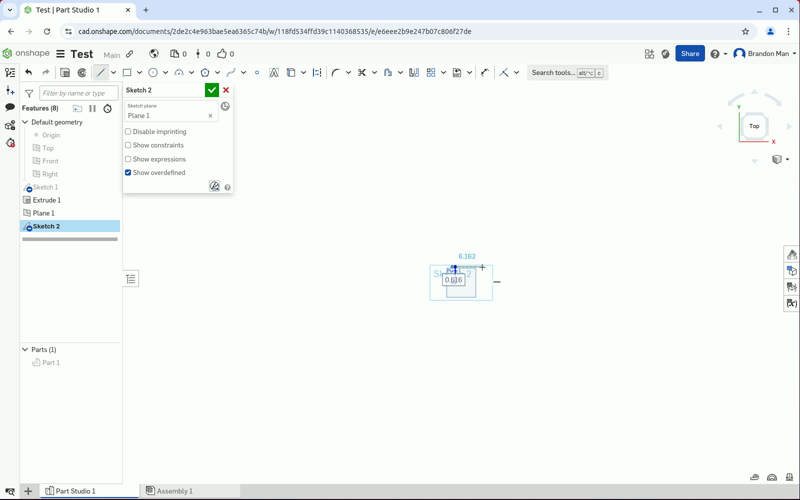
key_down(shift)
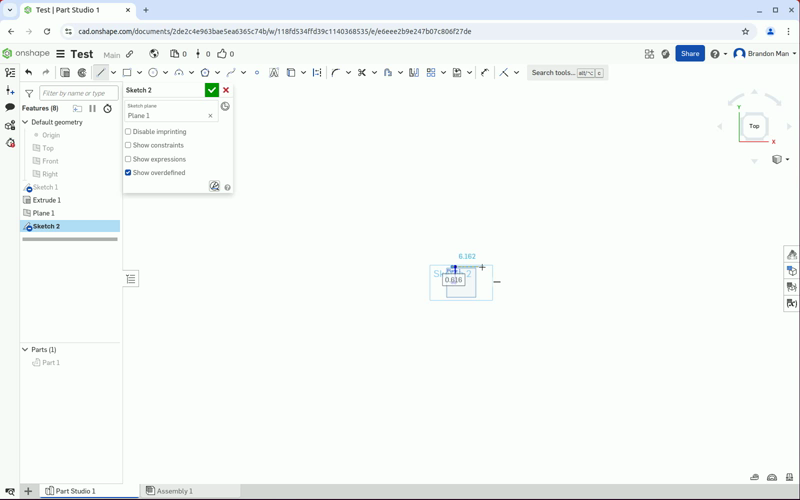
mouse_move(452, 282)
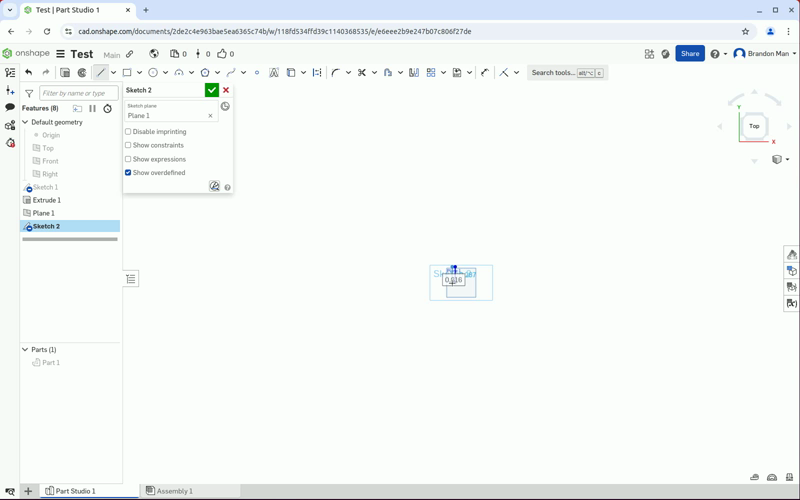
scroll(6)
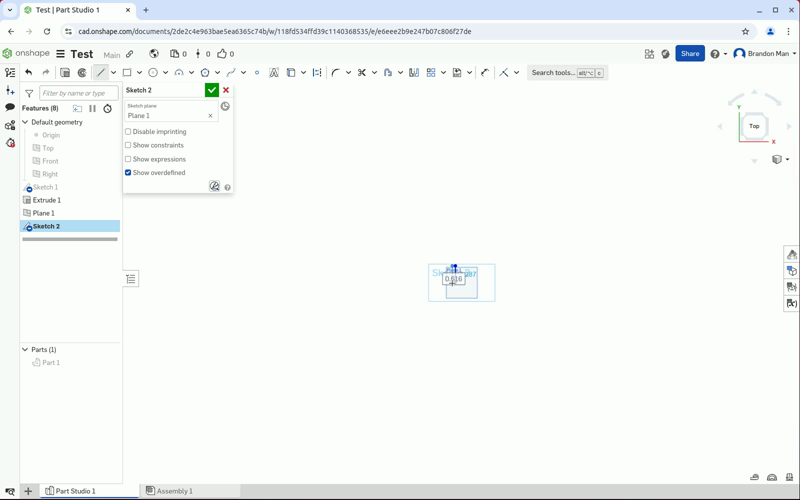
scroll(6)
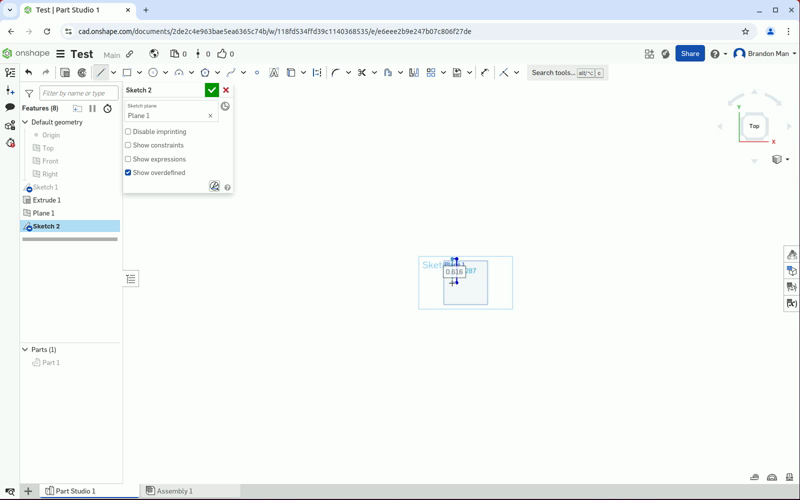
scroll(6)
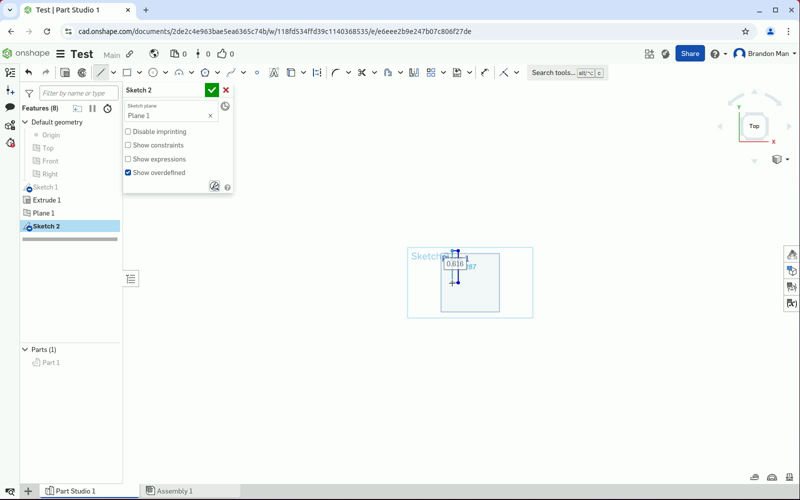
scroll(6)
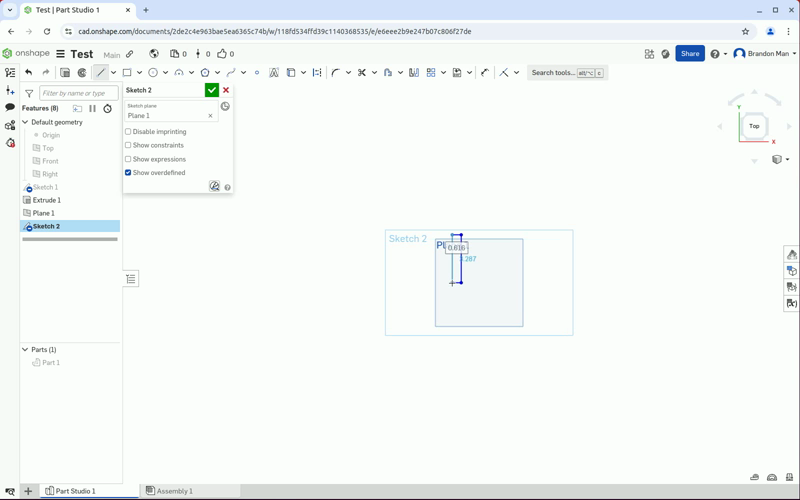
scroll(6)
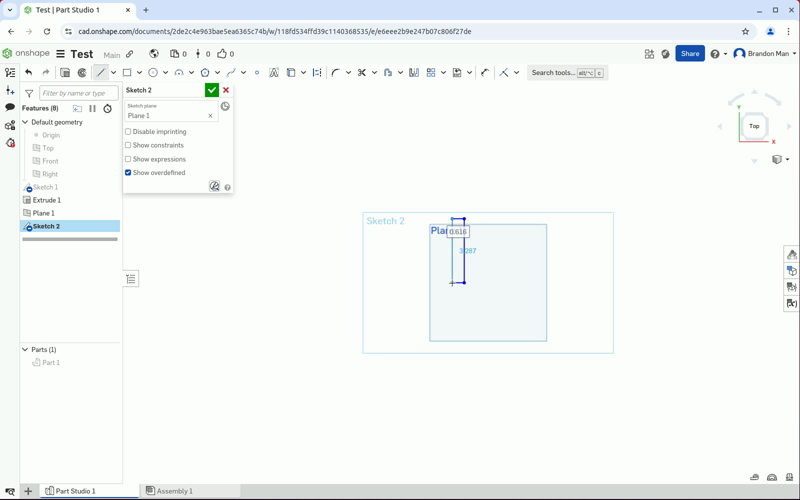
scroll(6)
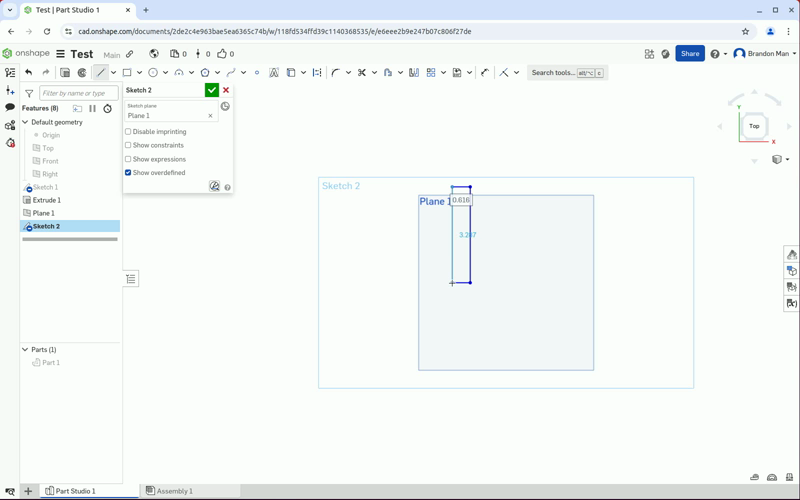
scroll(6)
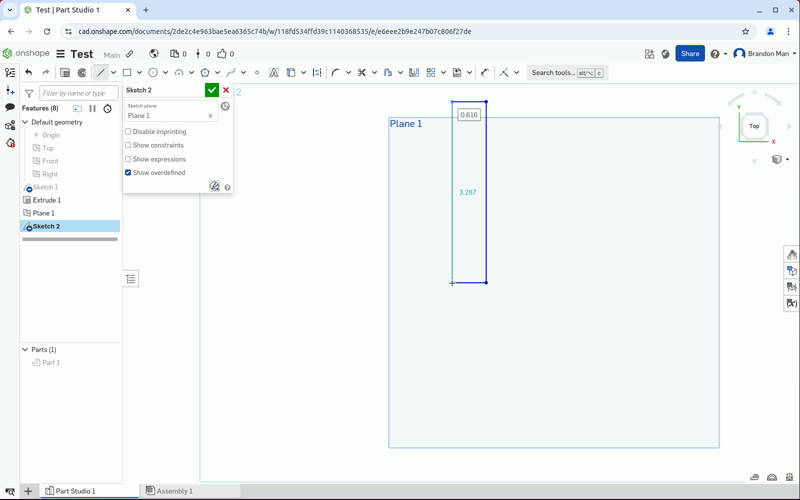
key_up(shift)
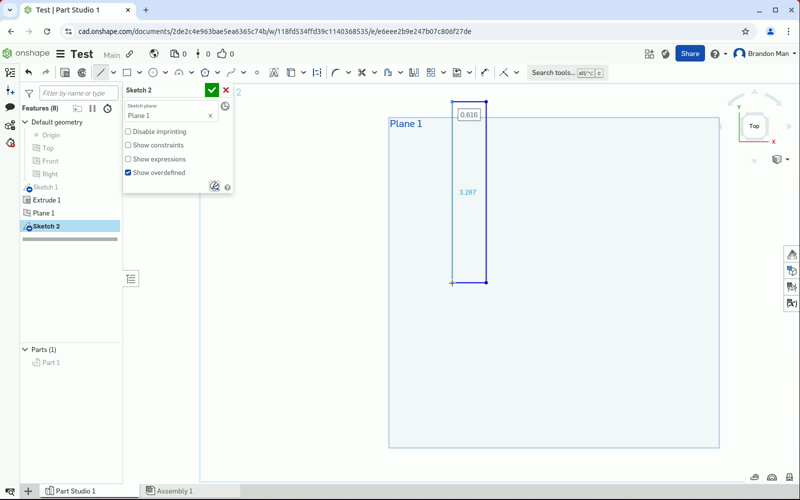
click(452, 282)
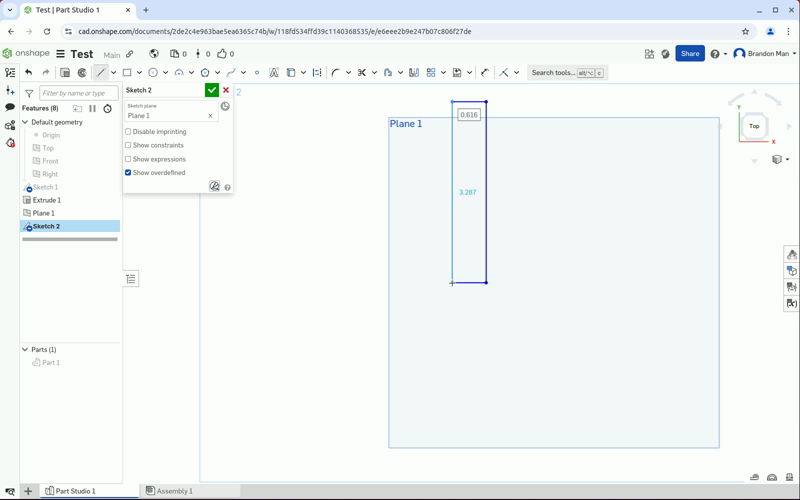
scroll(-6)
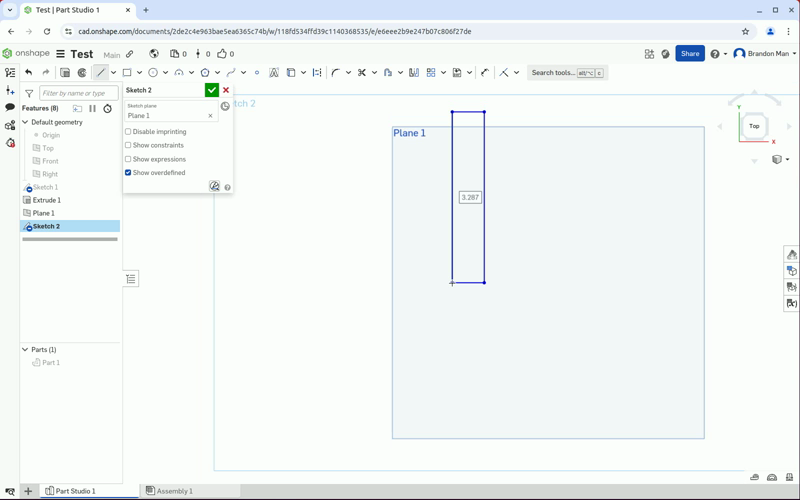
scroll(-6)
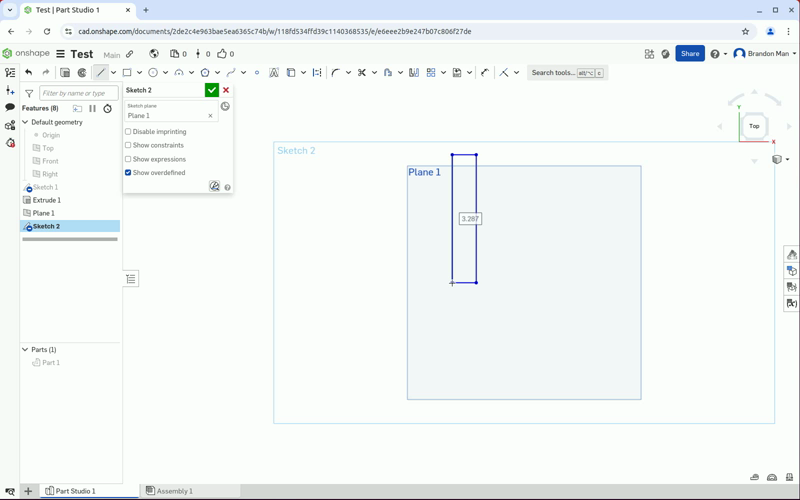
scroll(-6)
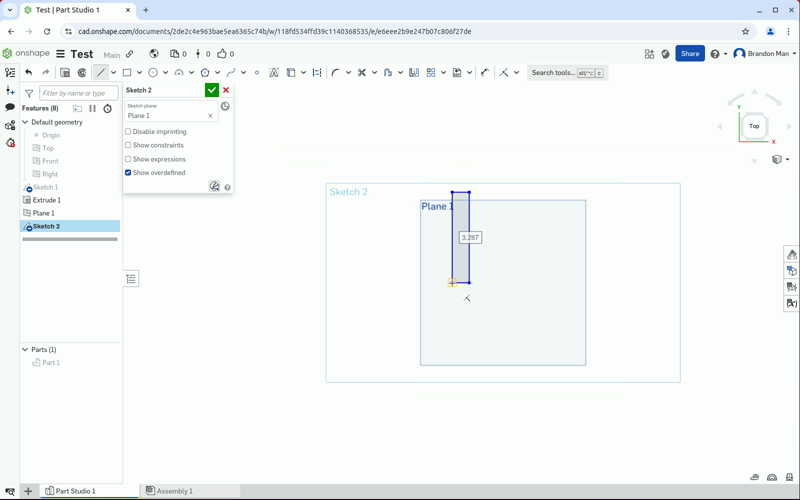
scroll(-6)
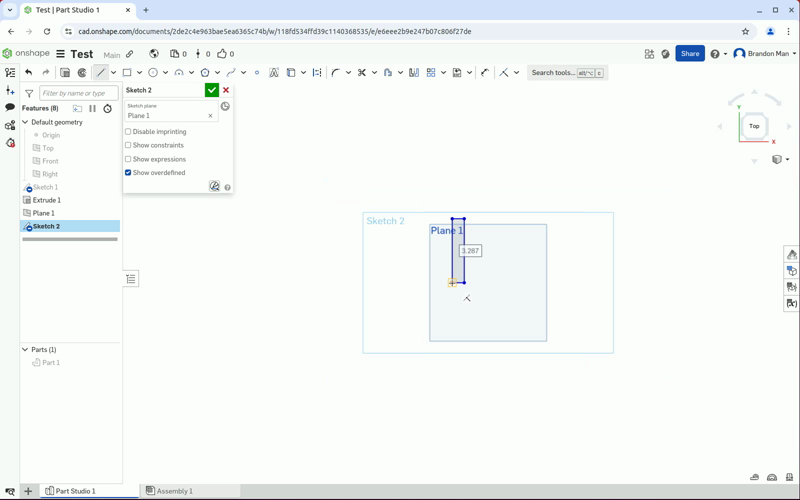
scroll(-6)
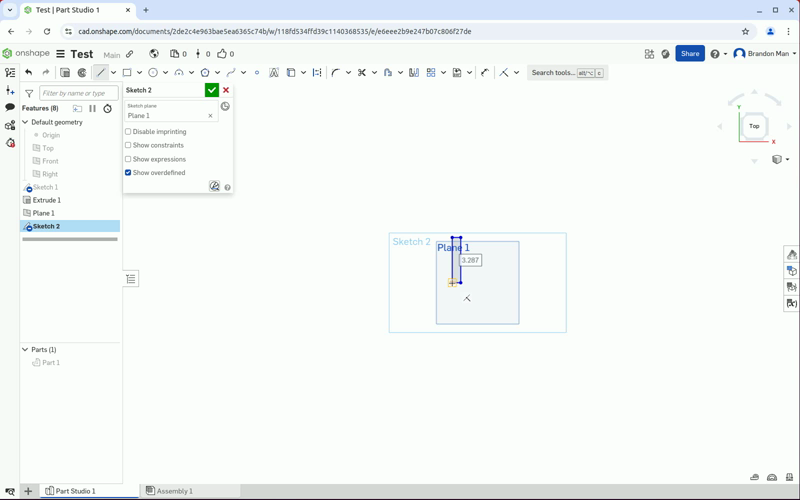
scroll(-6)
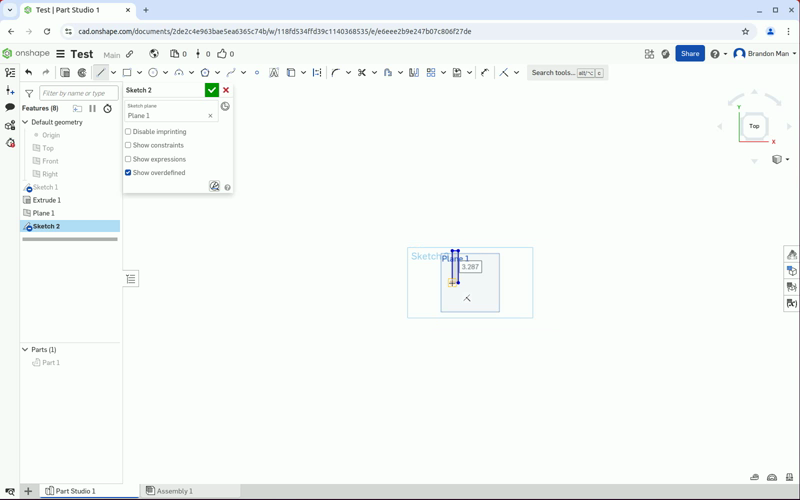
scroll(-6)
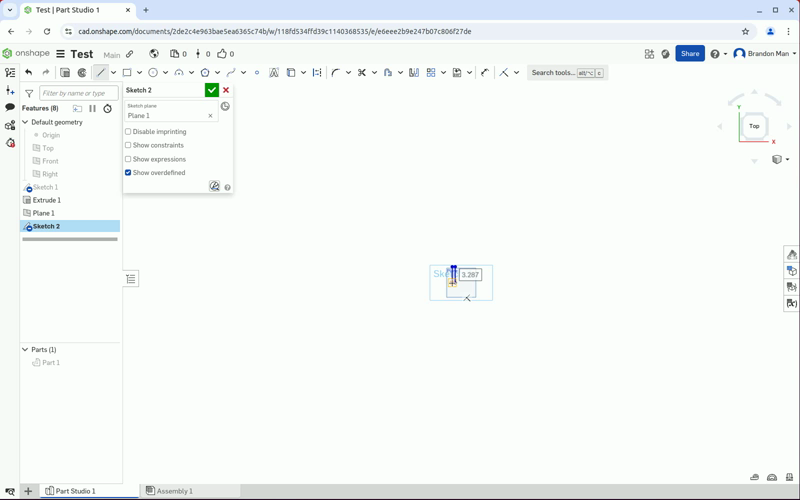
key(esc)
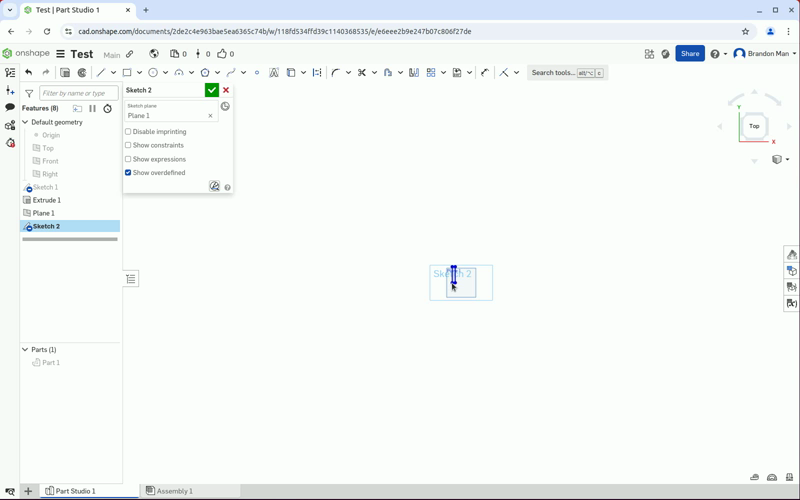
mouse_move(454, 276)
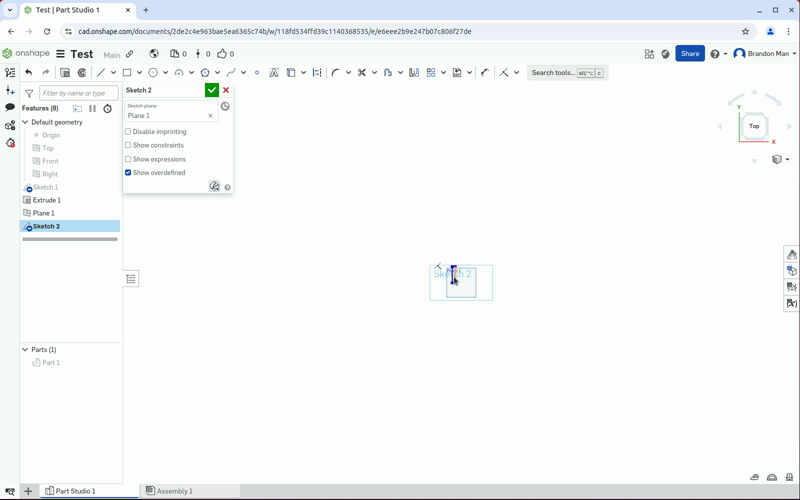
scroll(6)
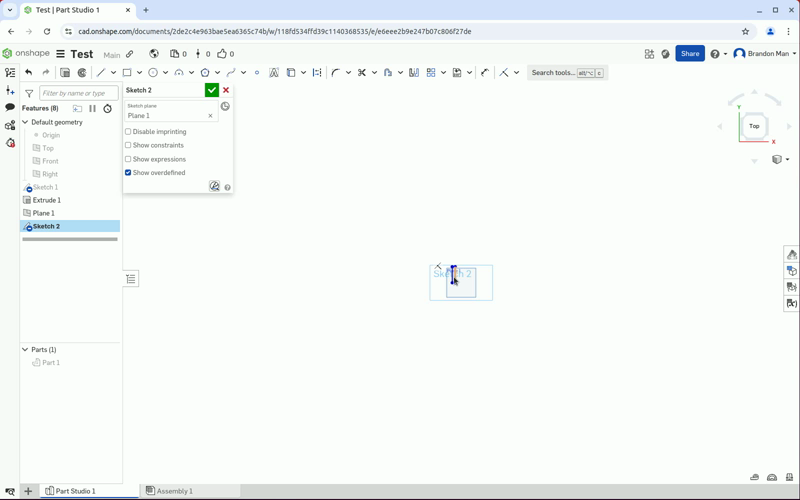
scroll(6)
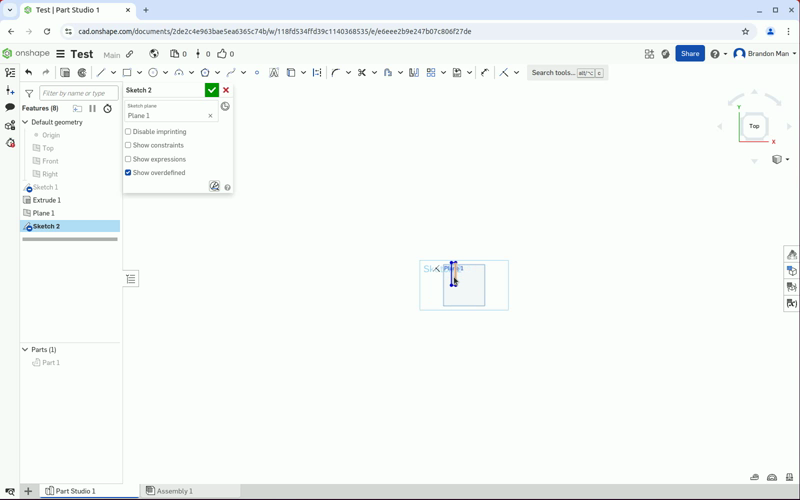
scroll(6)
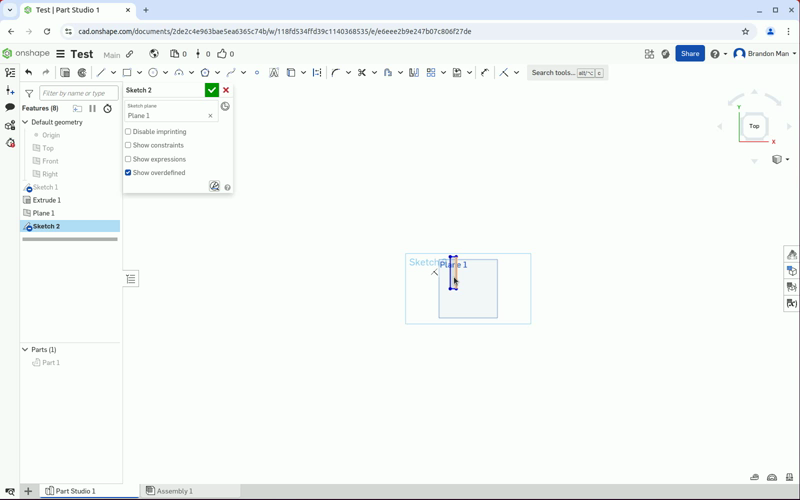
scroll(6)
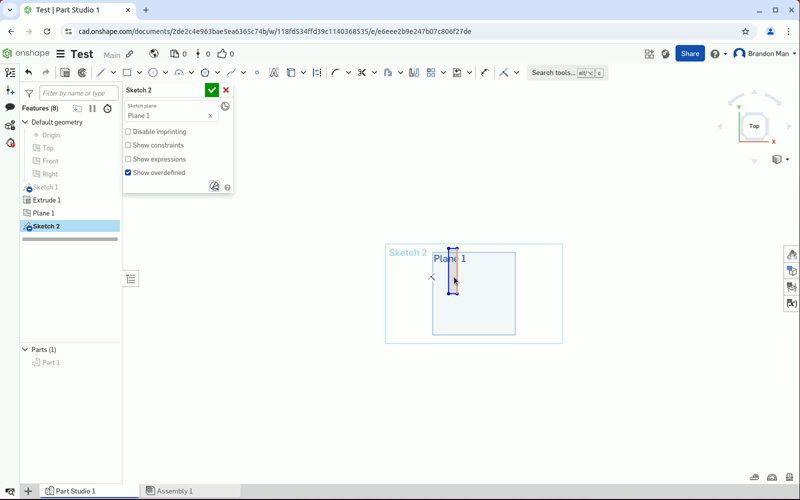
scroll(6)
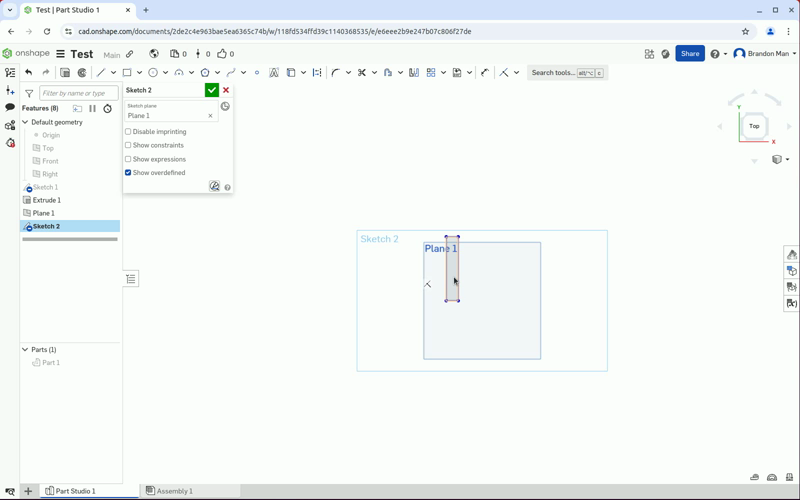
scroll(6)
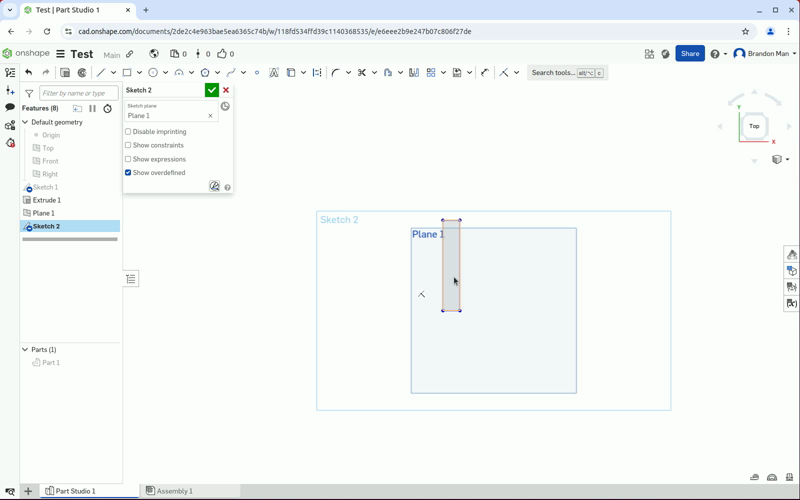
scroll(6)
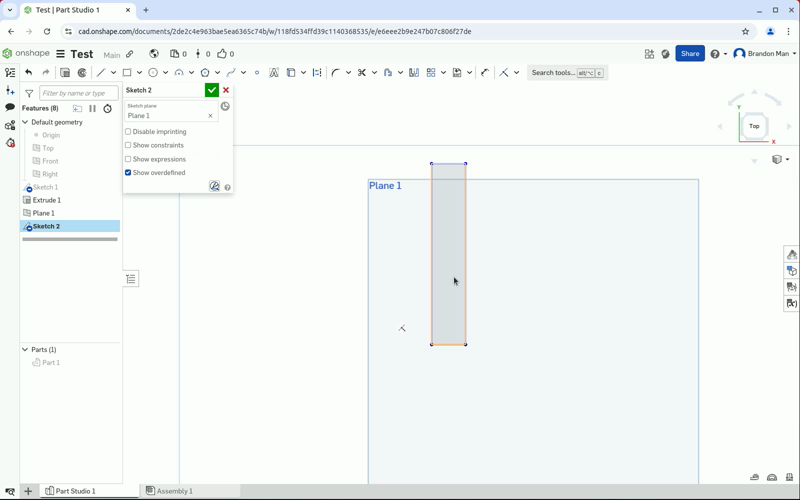
click(454, 276)
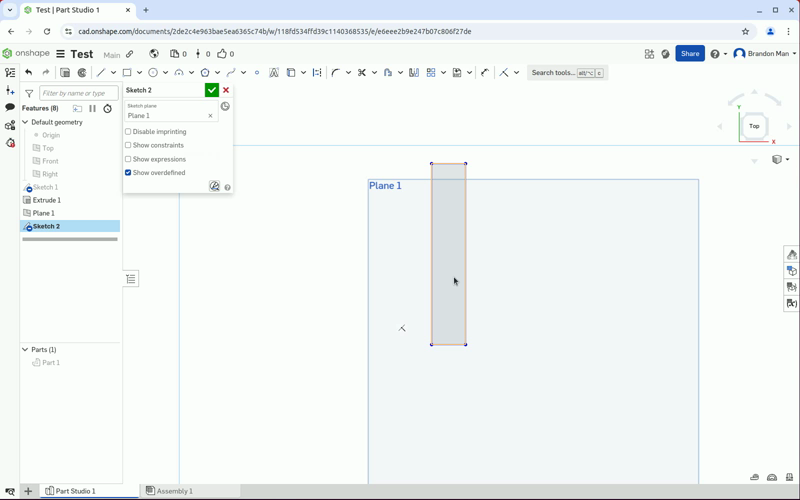
scroll(-6)
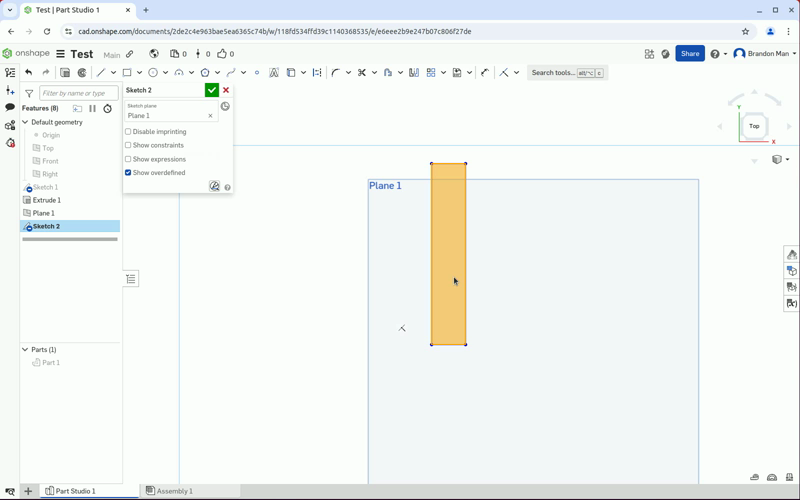
scroll(-6)
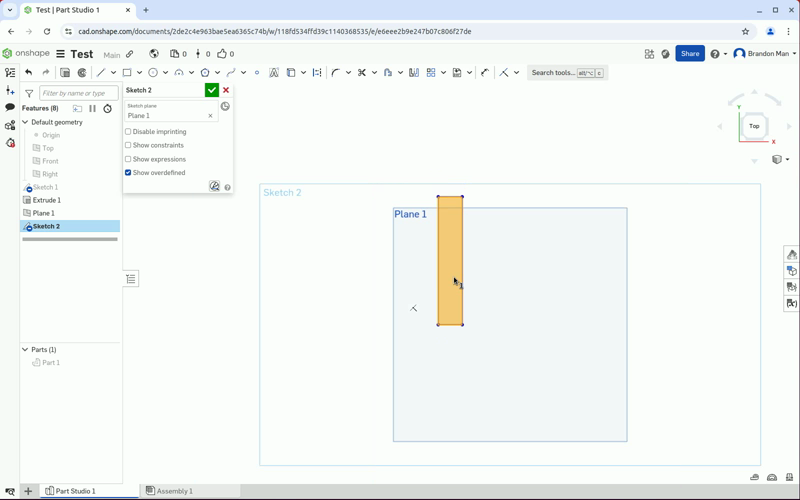
scroll(-6)
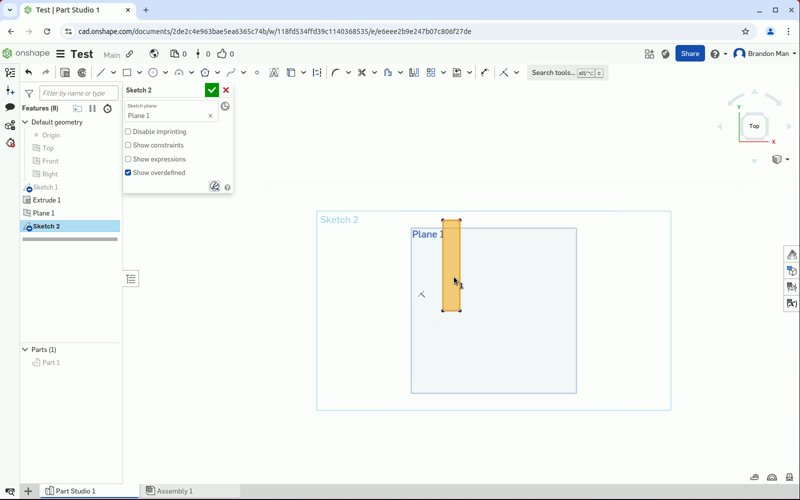
scroll(-6)
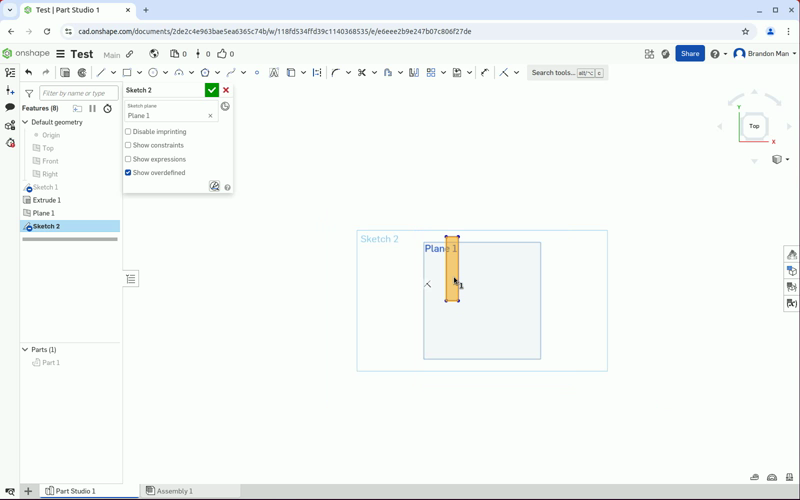
scroll(-6)
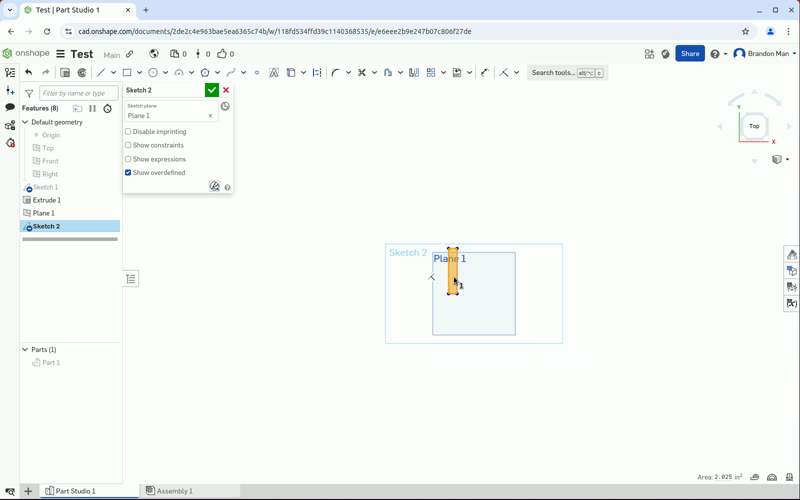
scroll(-6)
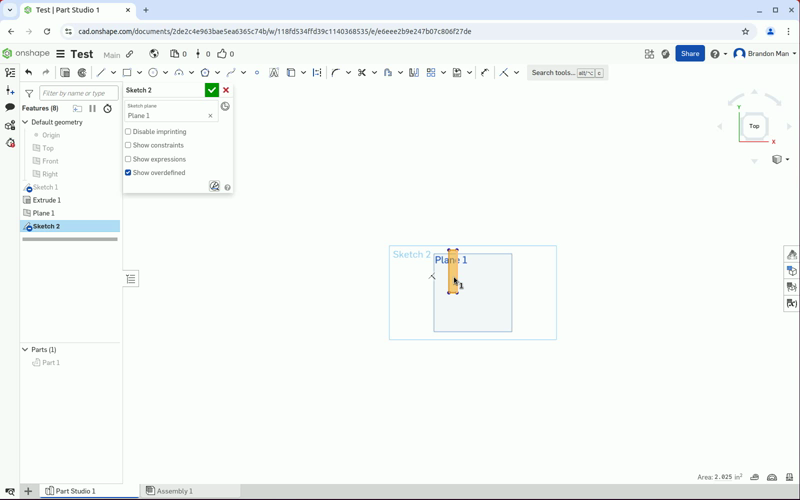
scroll(-6)
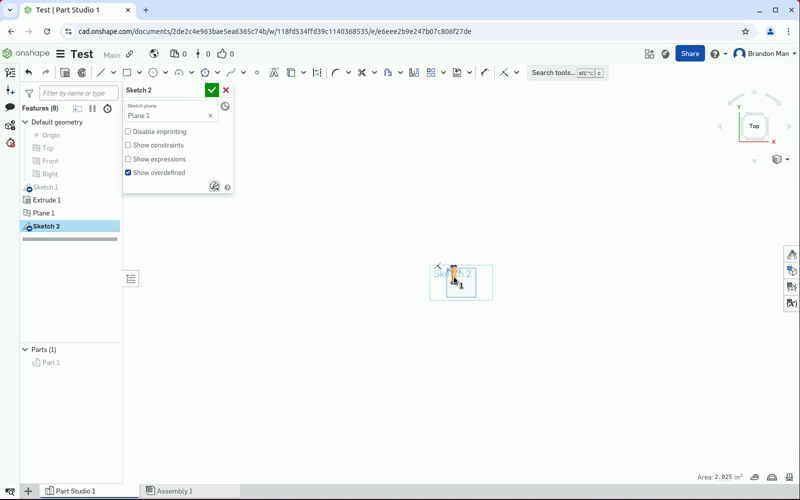
mouse_move(73, 352)
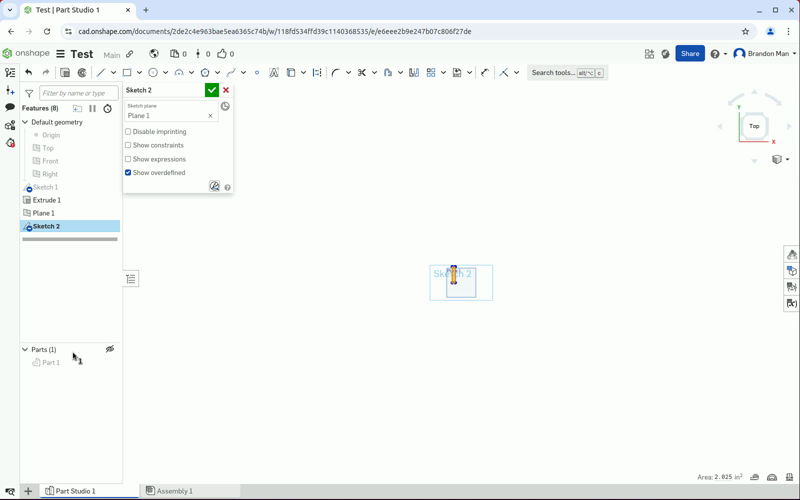
key(shift+y)
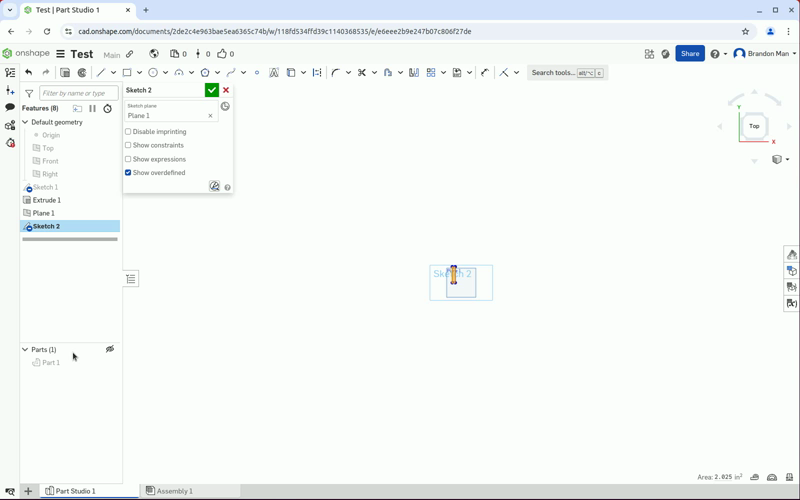
key(shift+e)
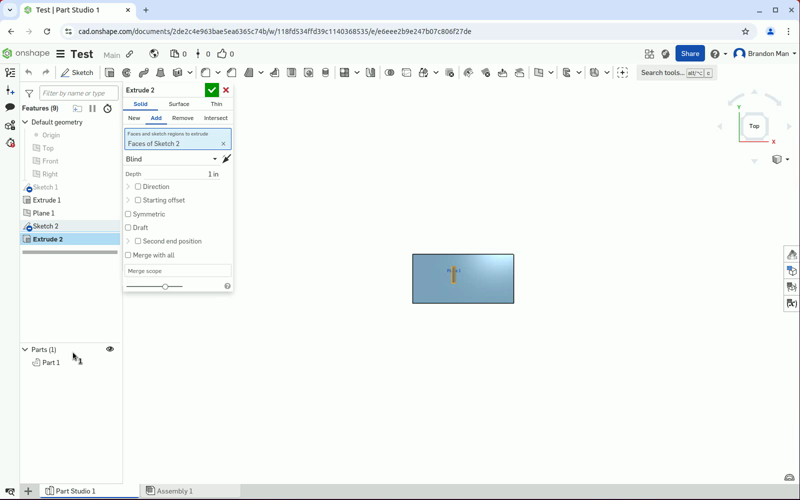
mouse_move(143, 106)
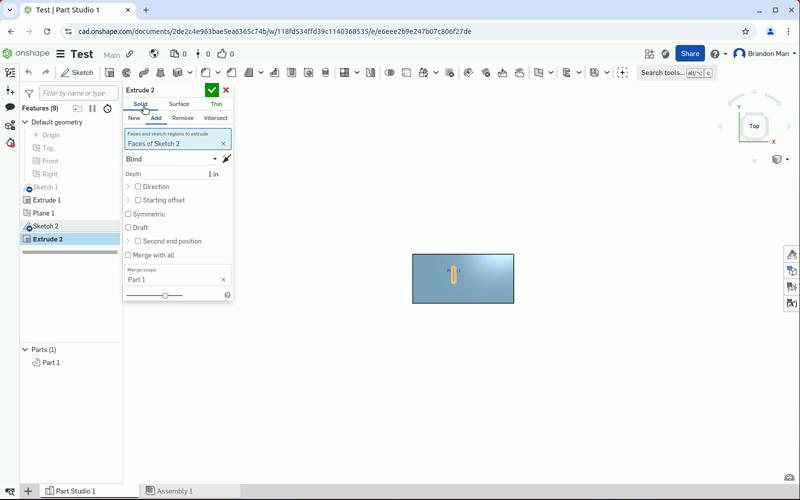
click(143, 106)
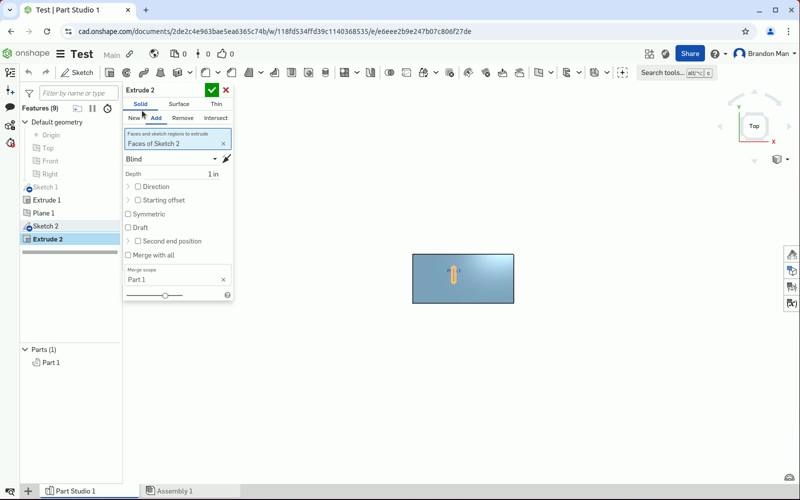
mouse_move(137, 120)
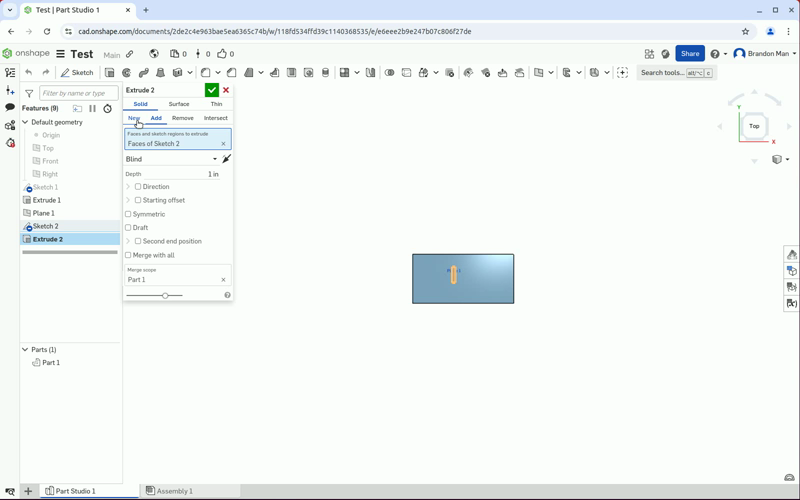
click(137, 120)
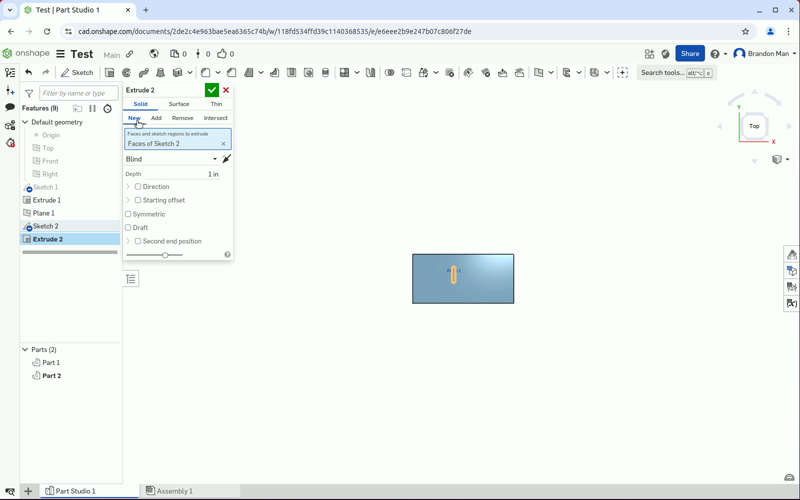
key(tab, 4)
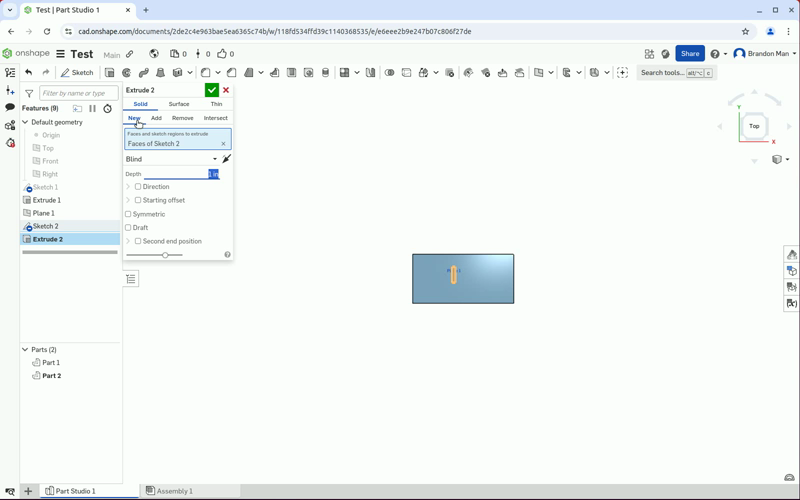
text(10.351)
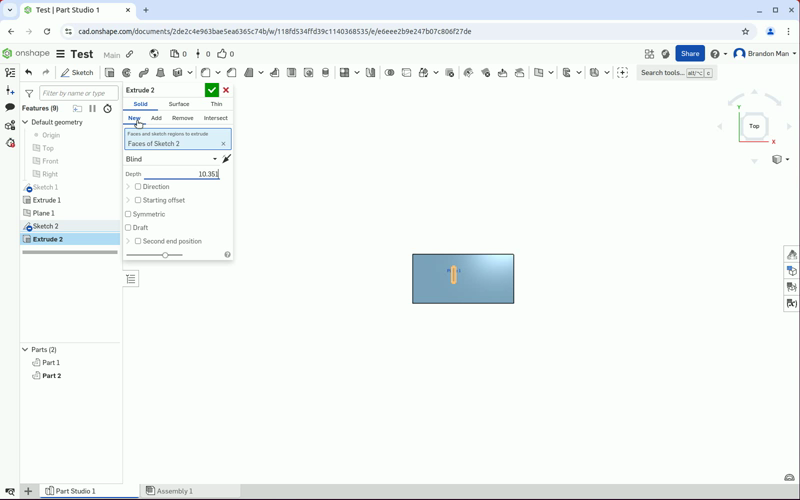
key(enter)
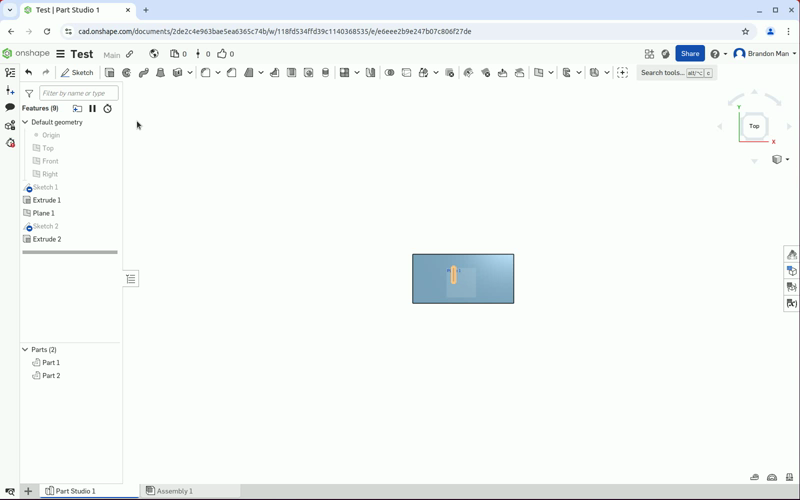
key(shift+h)
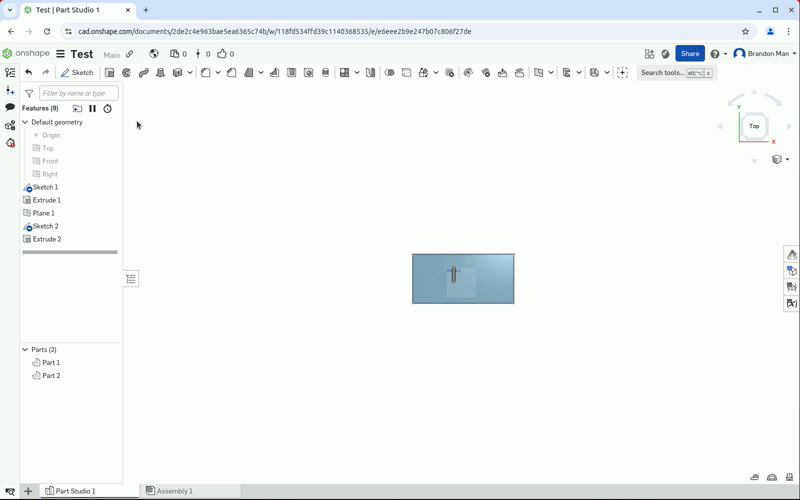
key(shift+h)
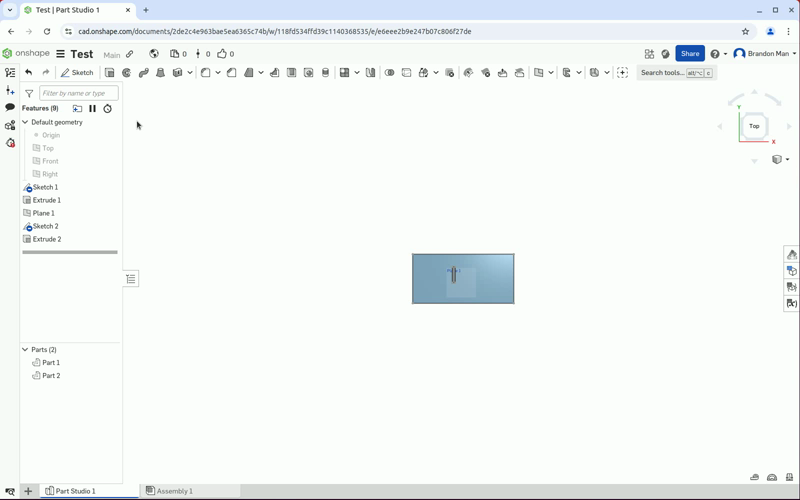
key(shift+7)
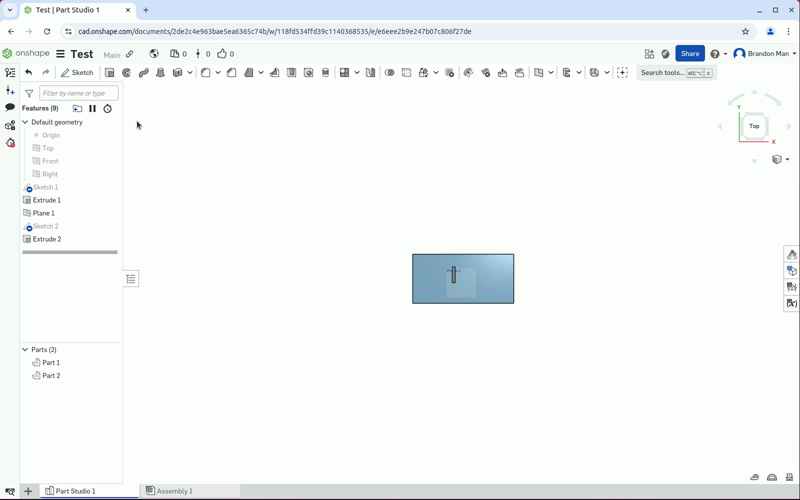
key(up, 3)
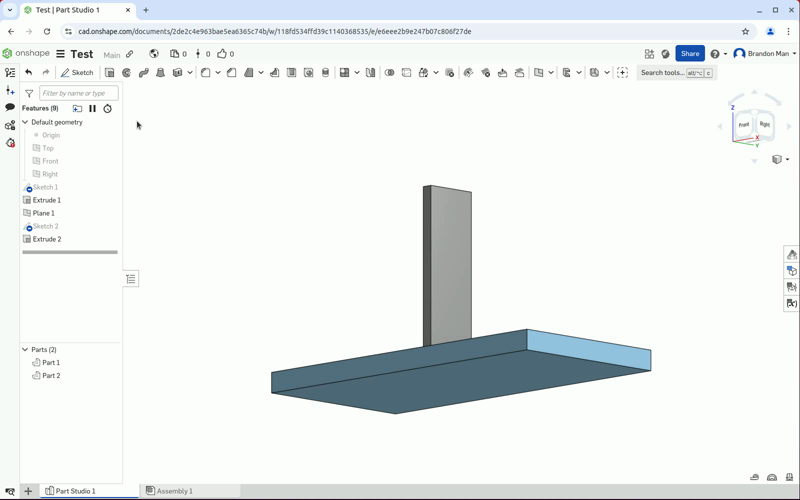
key(left, 3)
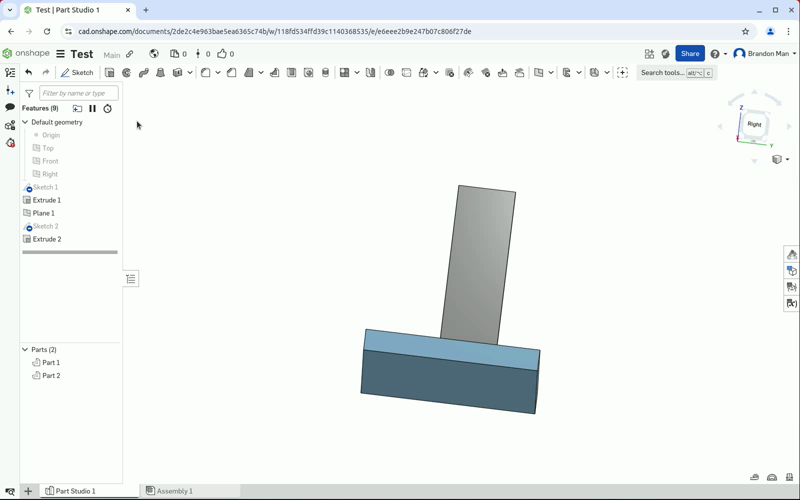
key(right, 3)
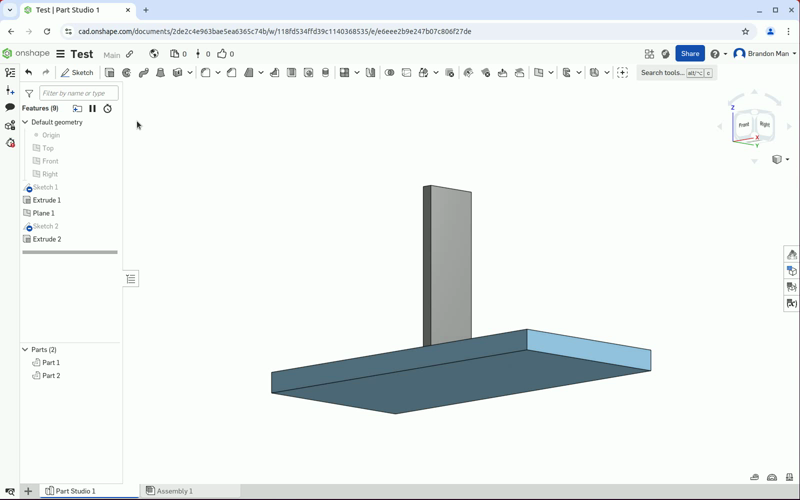
key(down, 3)
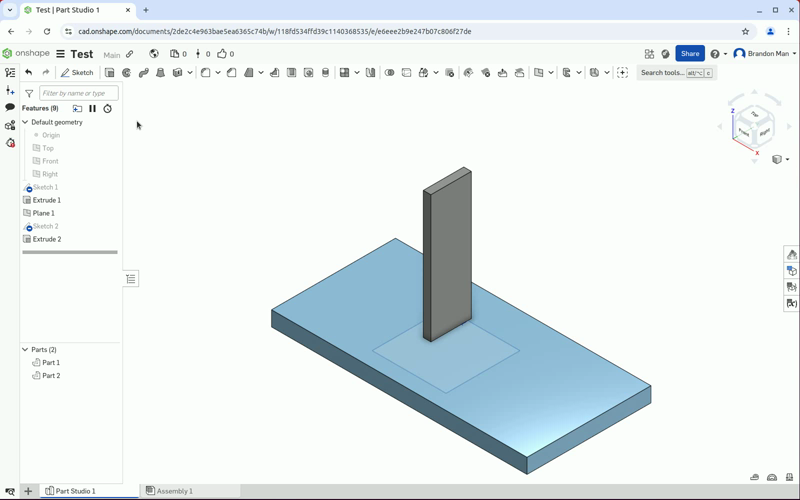
mouse_move(73, 189)
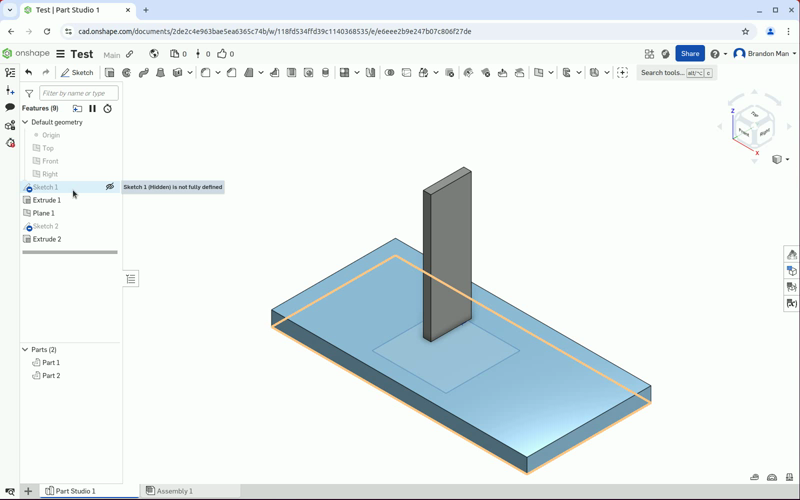
click(73, 189)